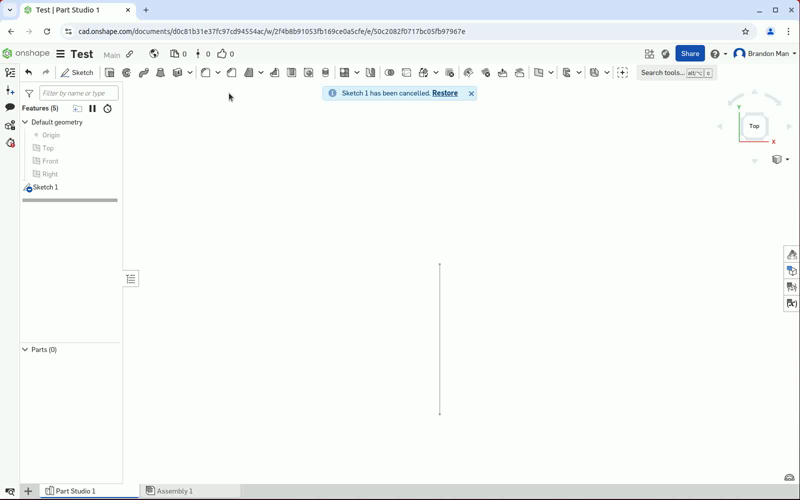
key(shift+h)
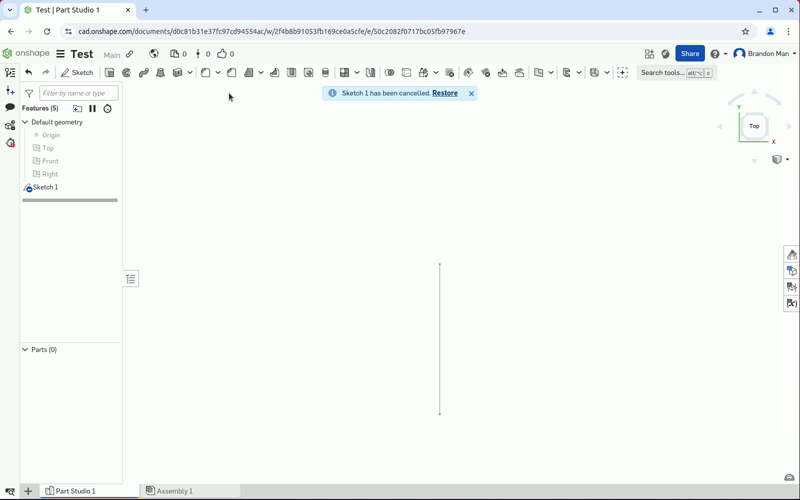
key(shift+s)
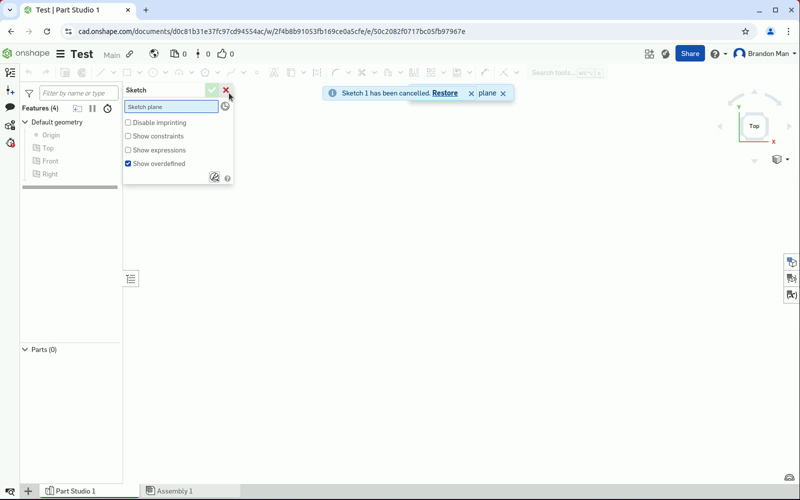
mouse_move(73, 150)
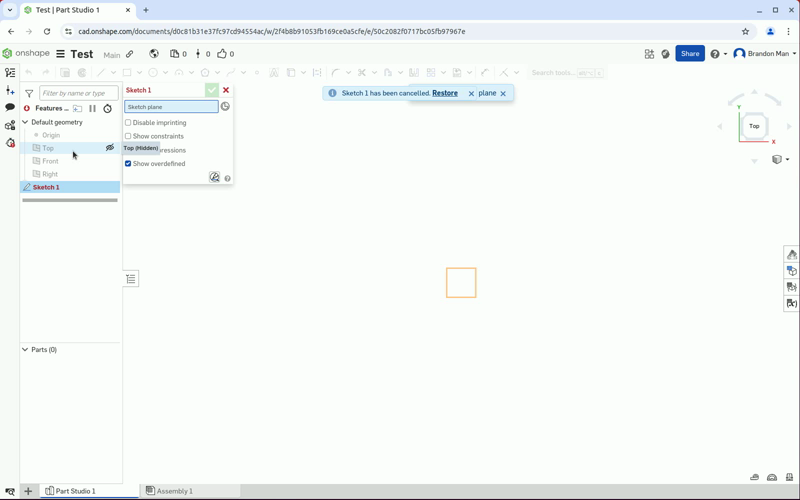
click(73, 150)
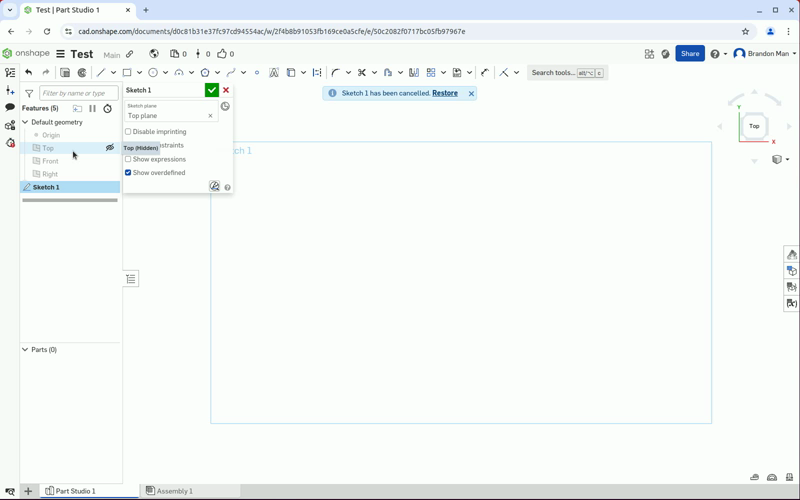
mouse_move(73, 352)
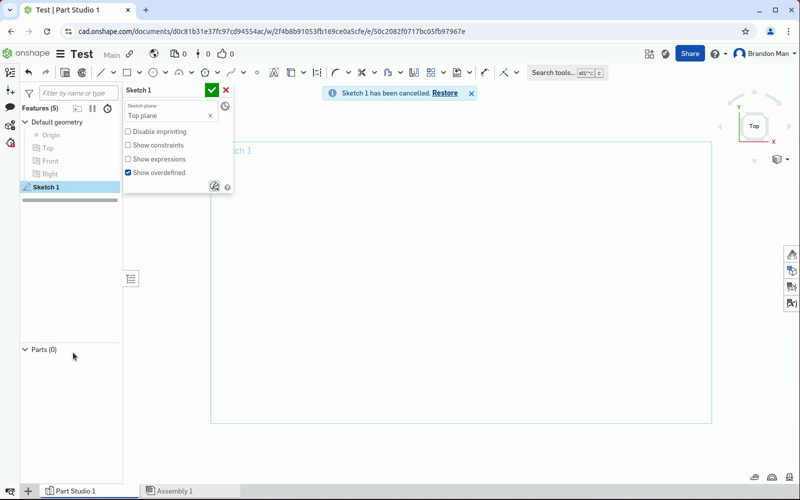
key(y)
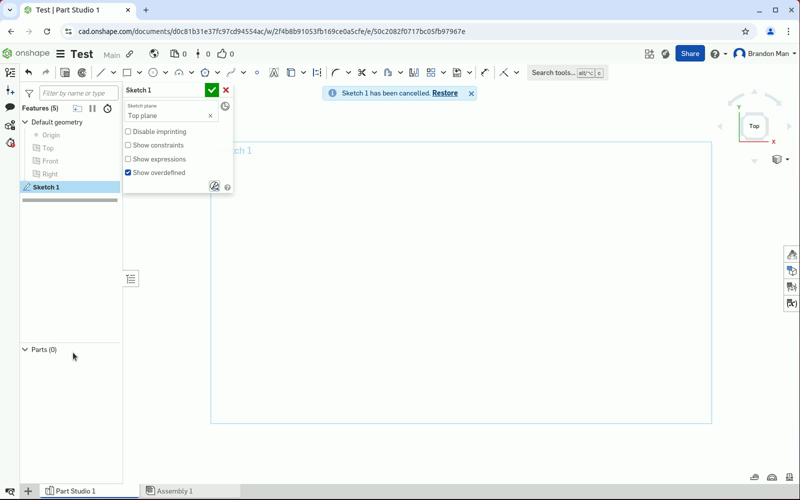
key(l)
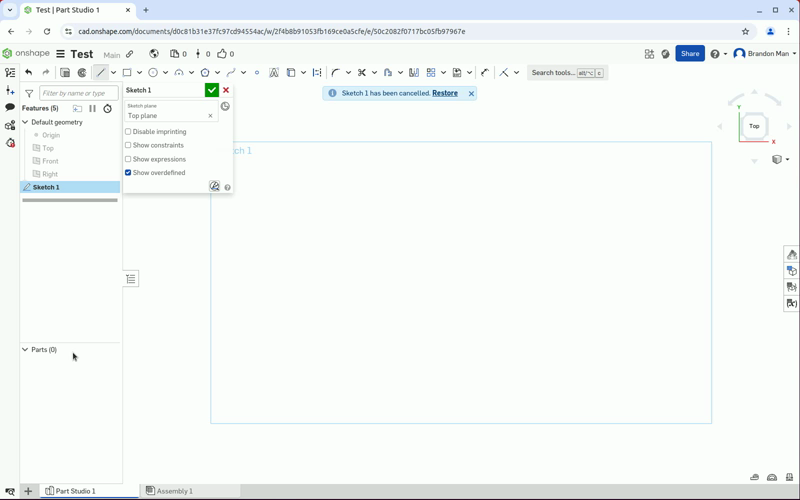
key_down(shift)
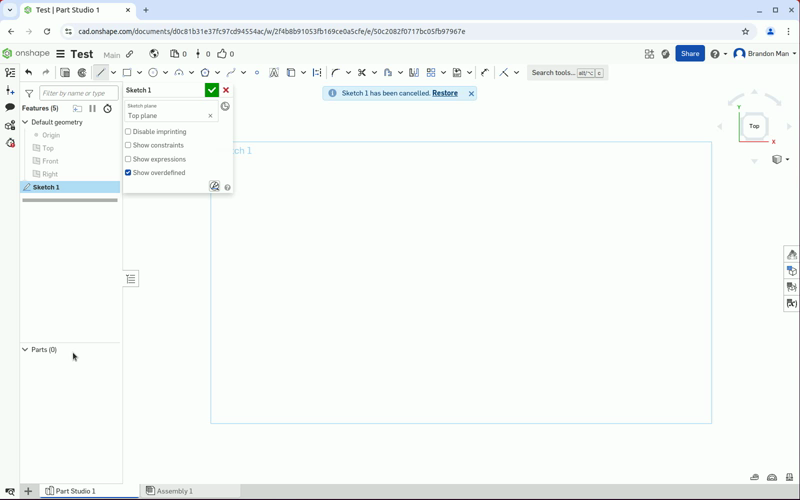
mouse_move(460, 282)
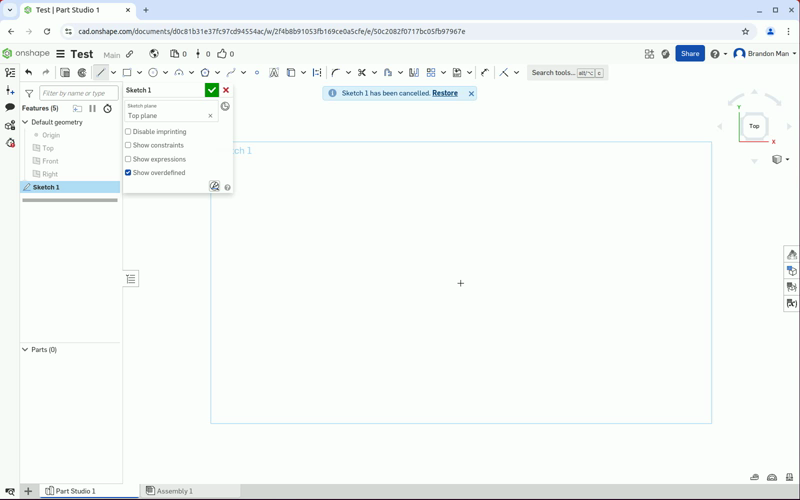
click(460, 282)
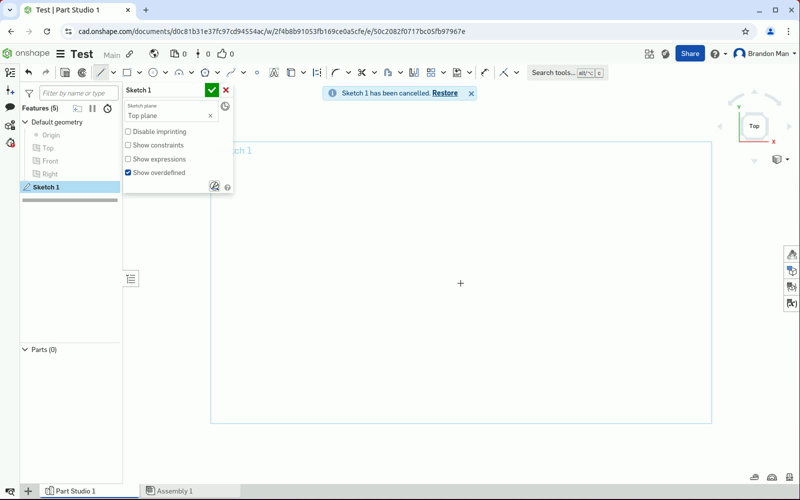
key_up(shift)
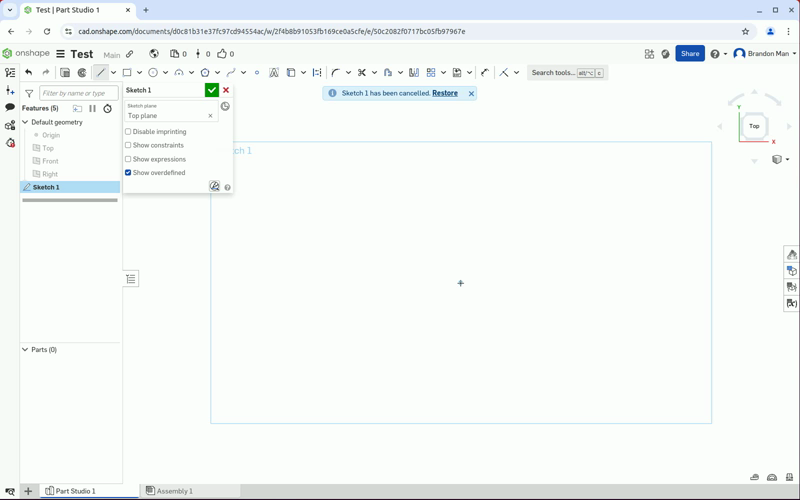
key_down(shift)
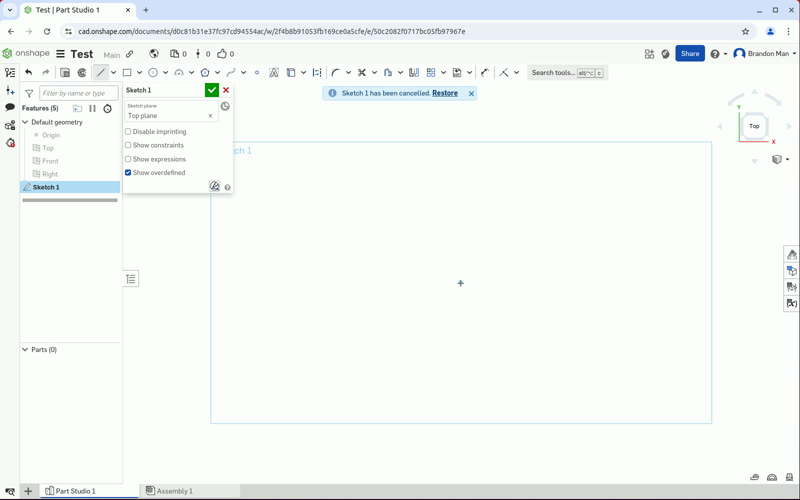
mouse_move(535, 282)
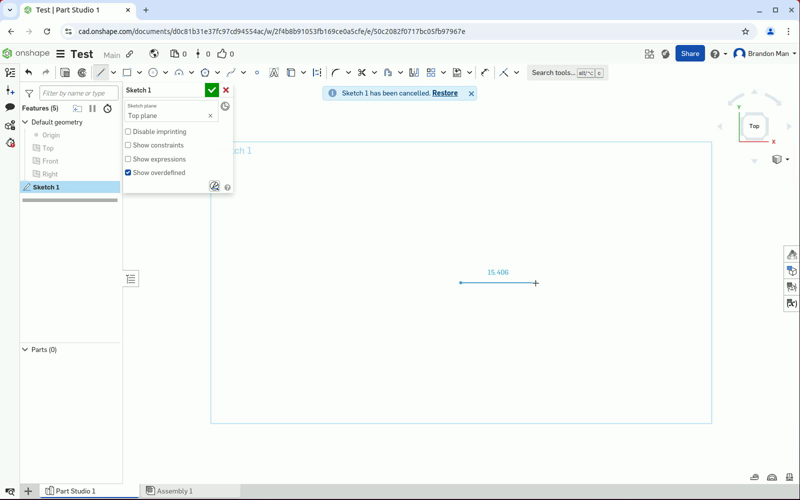
click(535, 282)
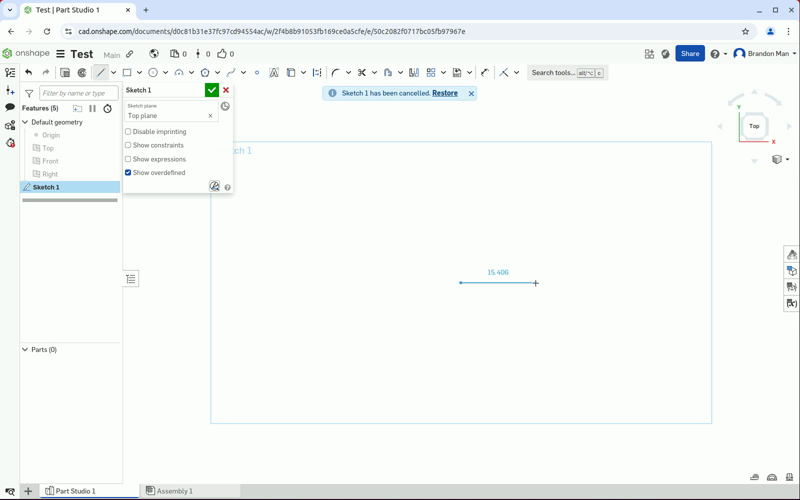
key_up(shift)
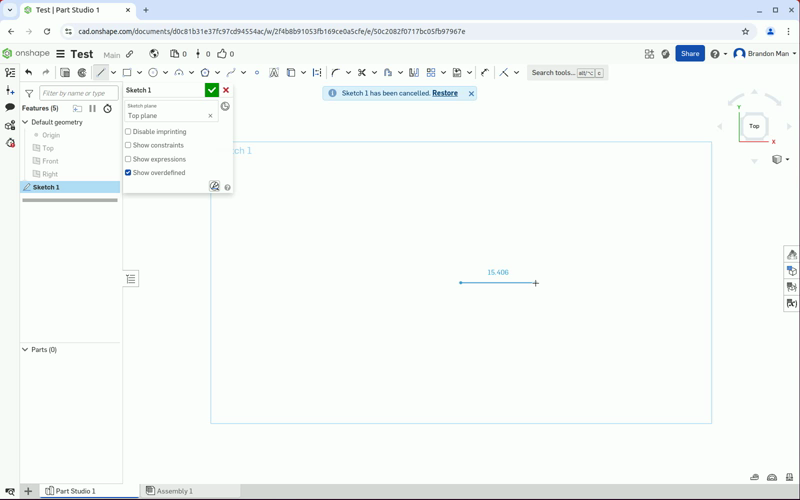
key_down(shift)
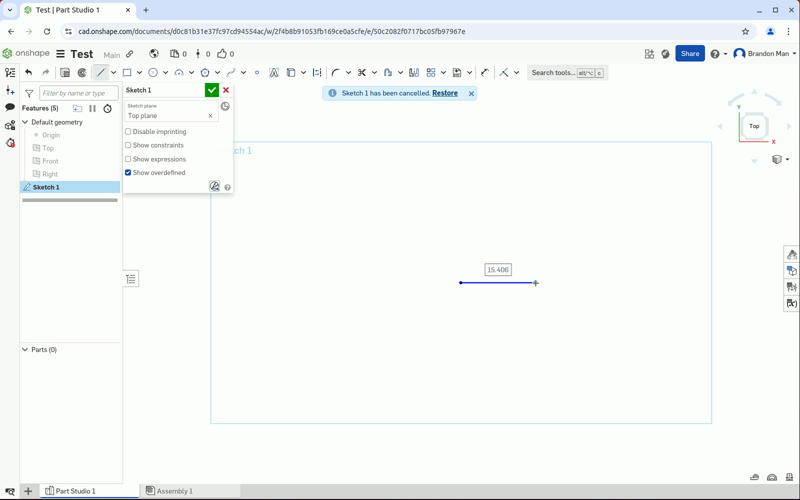
mouse_move(535, 170)
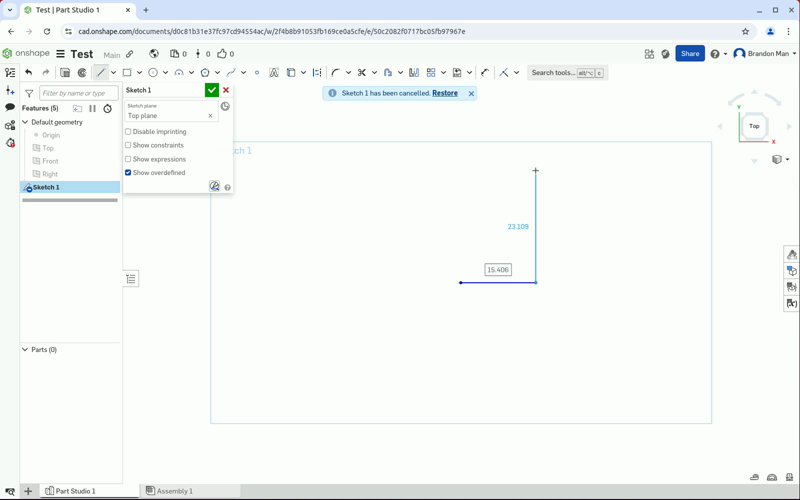
click(535, 170)
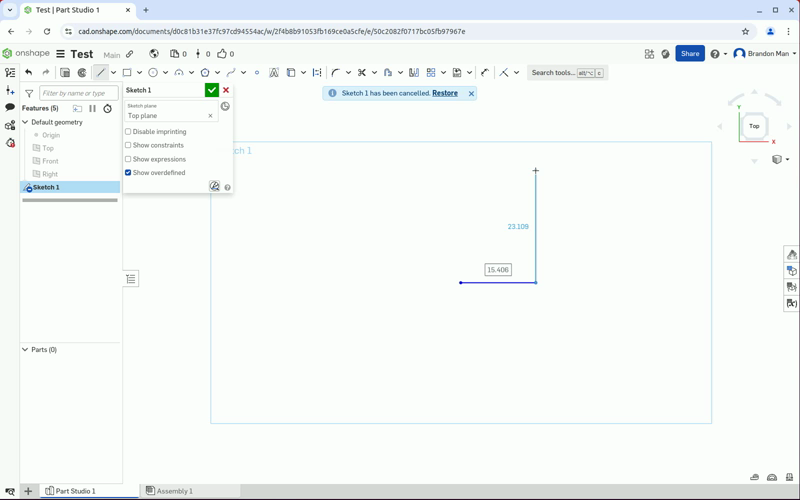
key_up(shift)
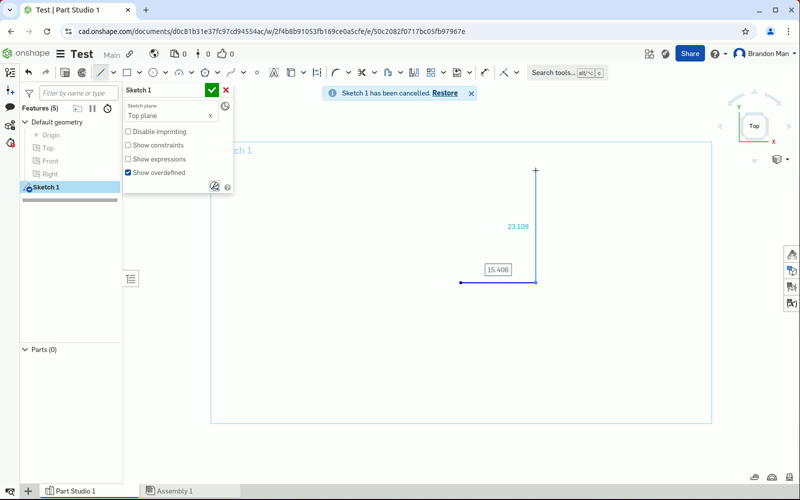
key_down(shift)
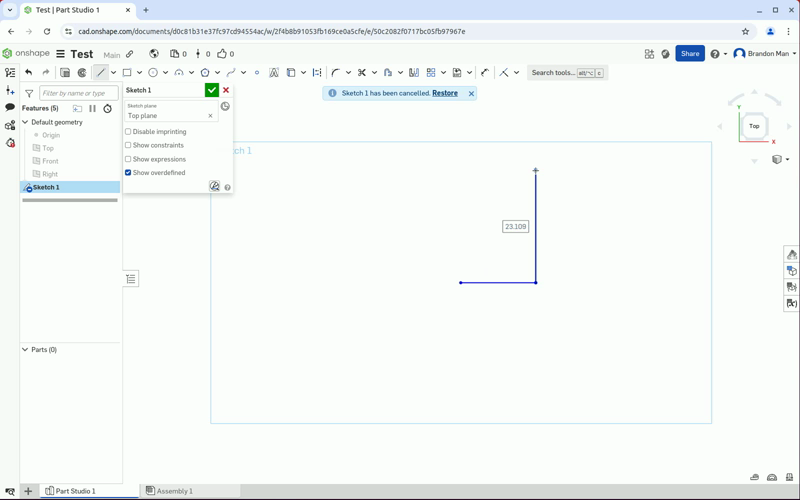
mouse_move(460, 170)
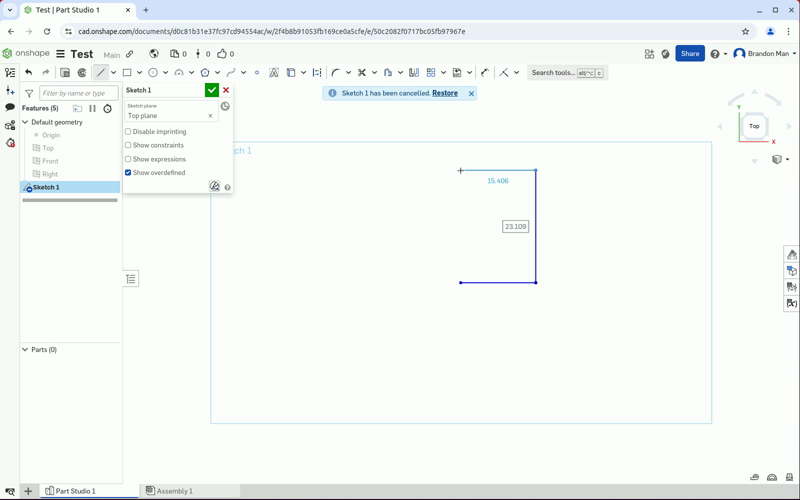
click(460, 170)
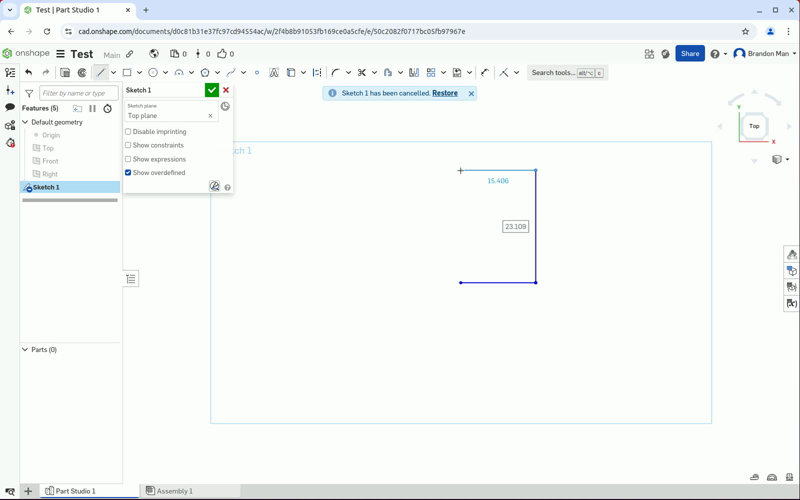
key_up(shift)
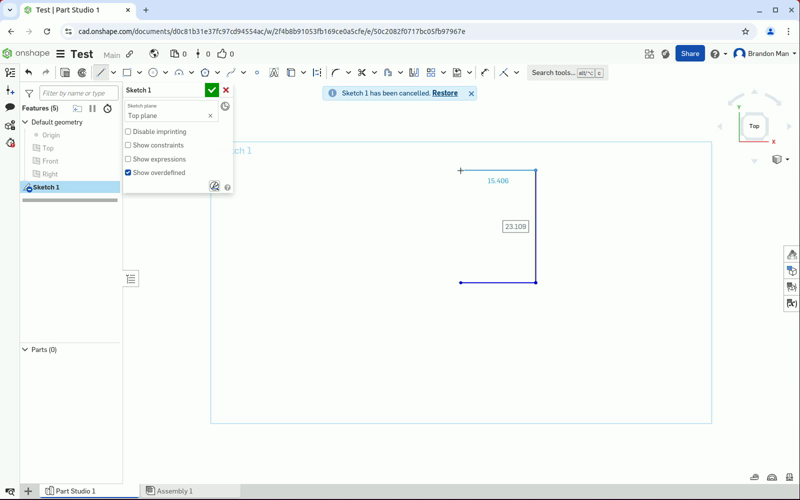
key_down(shift)
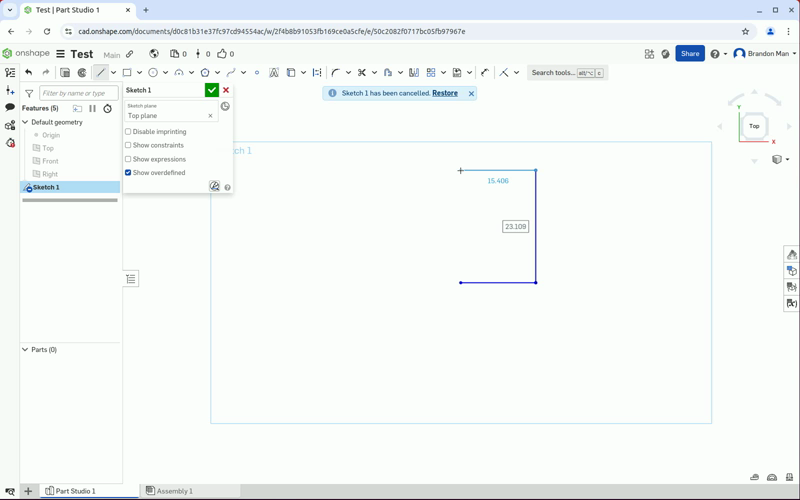
mouse_move(460, 282)
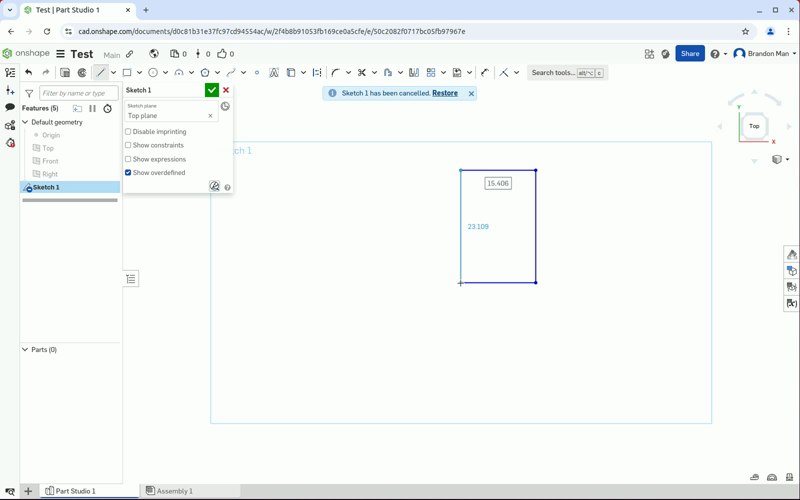
key_up(shift)
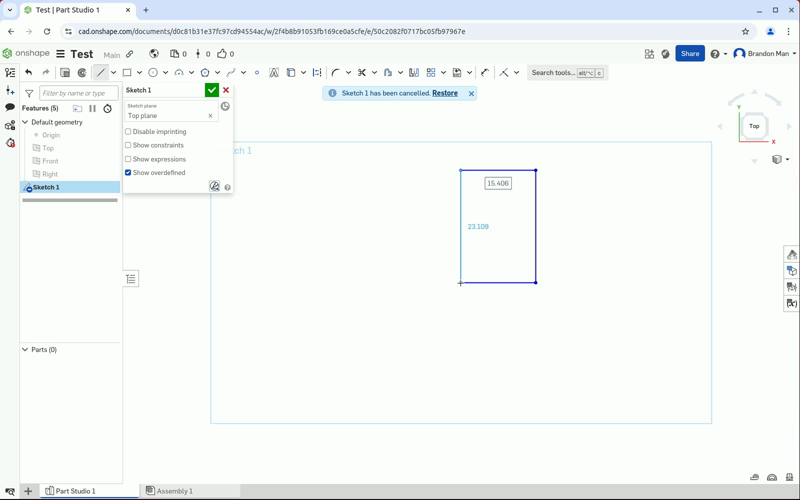
click(460, 282)
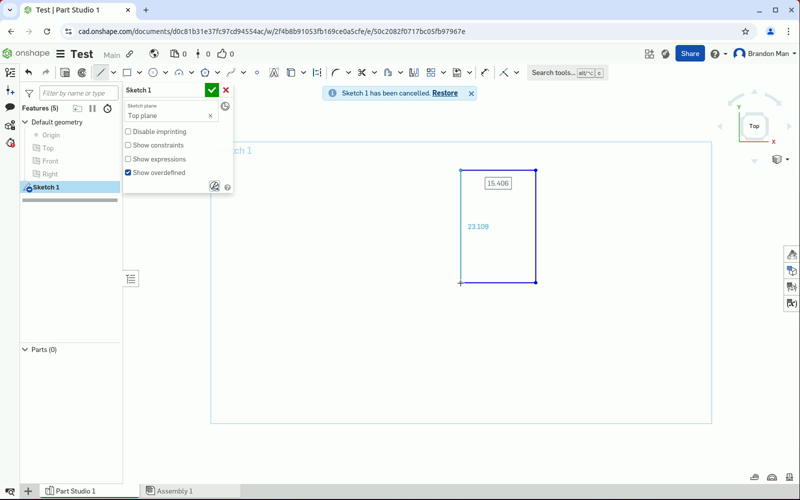
key(esc)
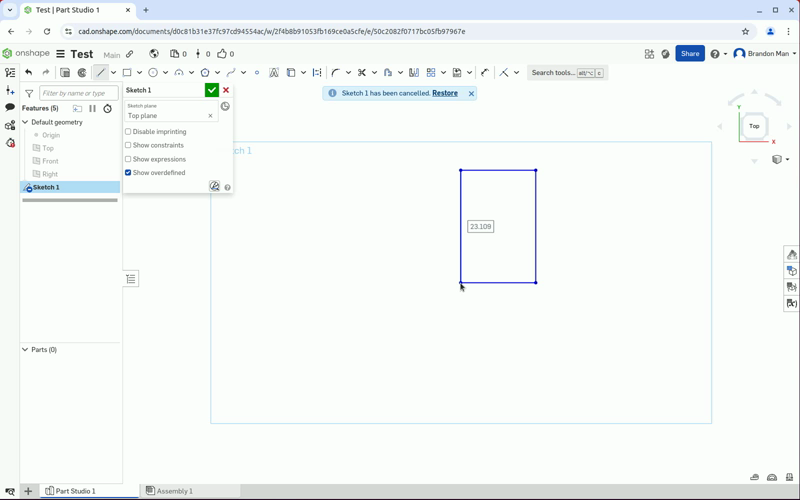
mouse_move(507, 179)
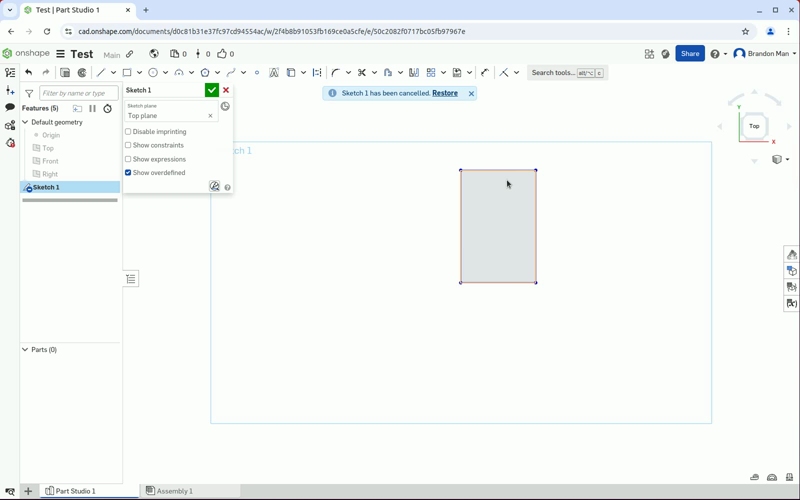
click(507, 179)
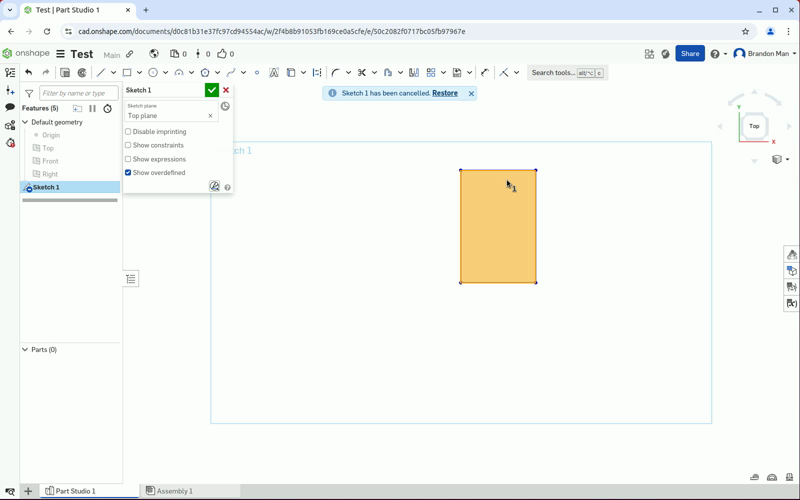
mouse_move(73, 352)
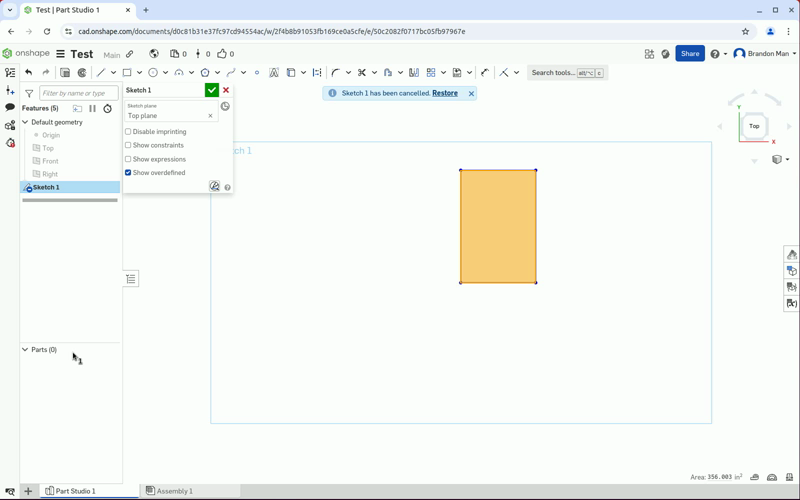
key(shift+y)
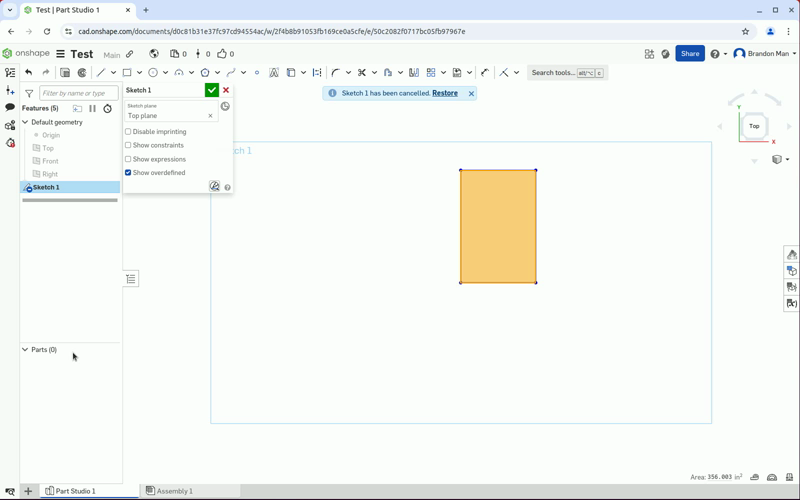
key(shift+e)
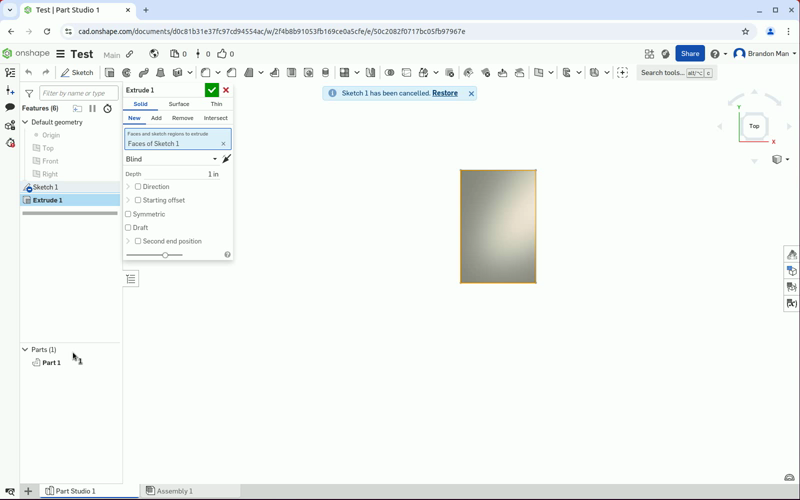
mouse_move(143, 106)
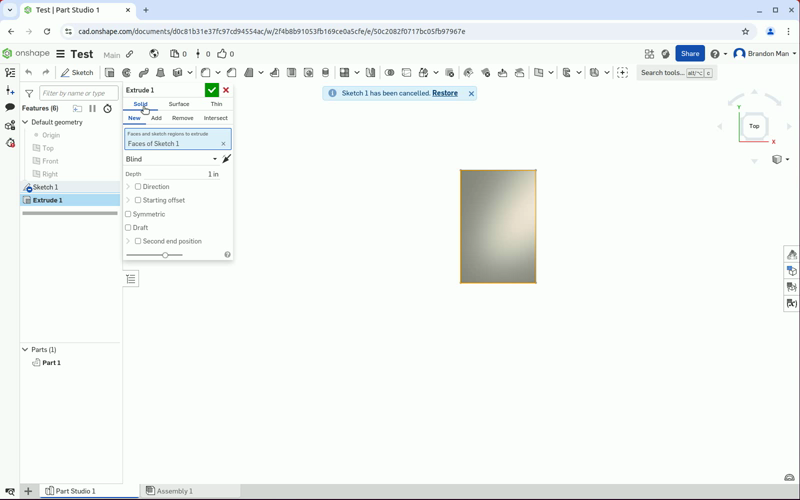
click(143, 106)
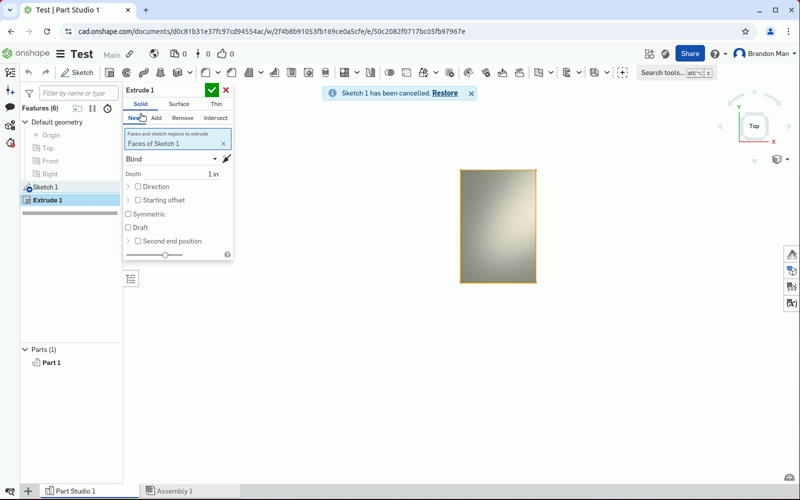
mouse_move(137, 120)
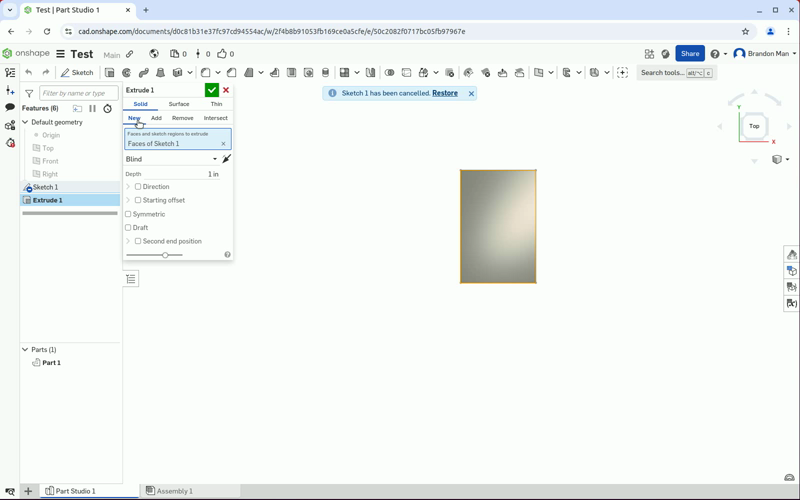
click(137, 120)
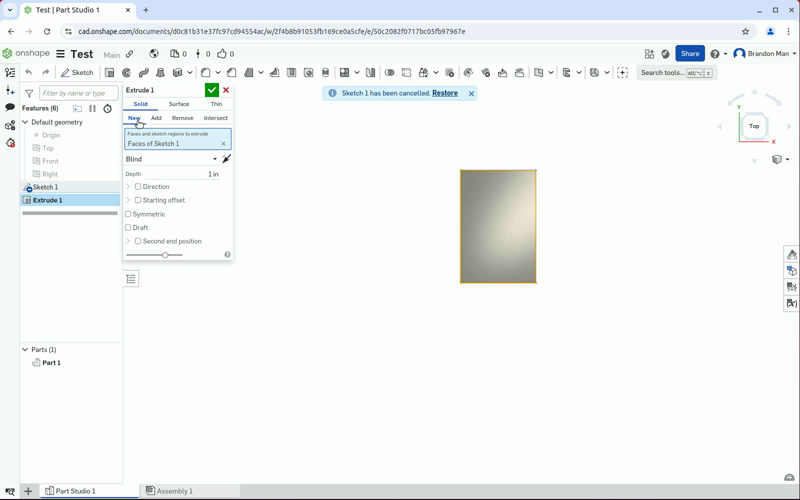
key(tab, 4)
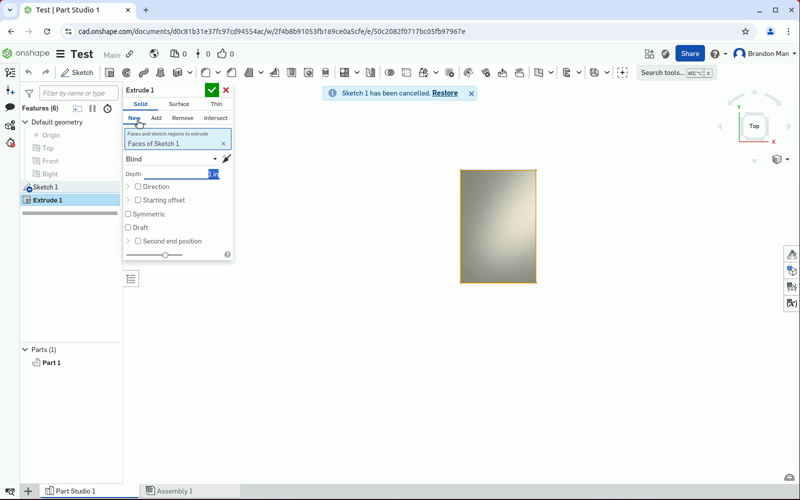
text(9.147)
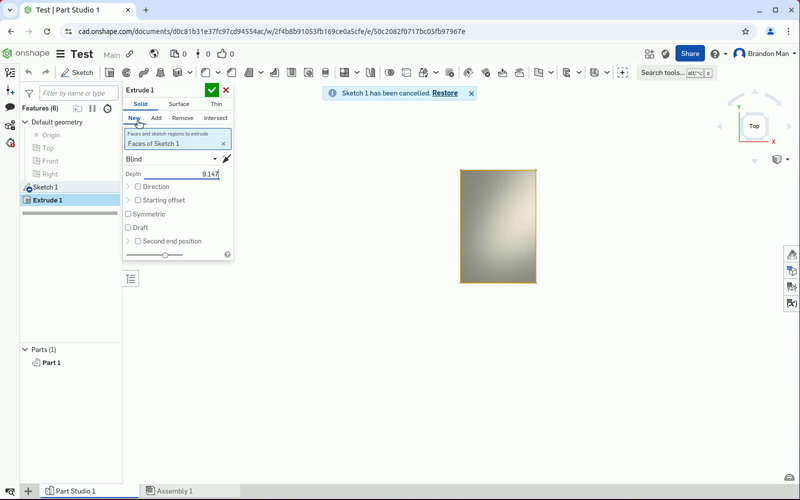
key(enter)
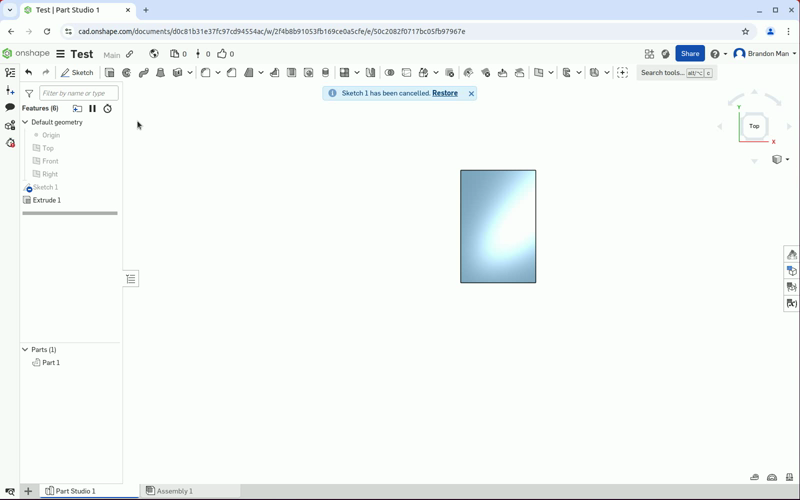
key(shift+h)
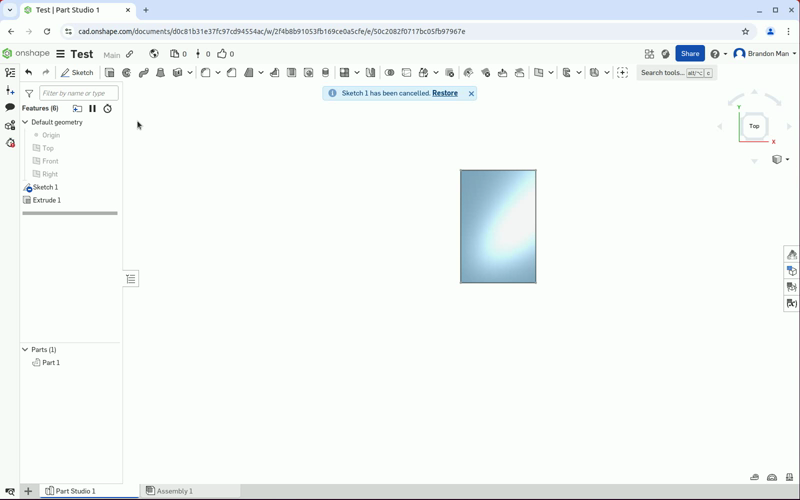
key(shift+h)
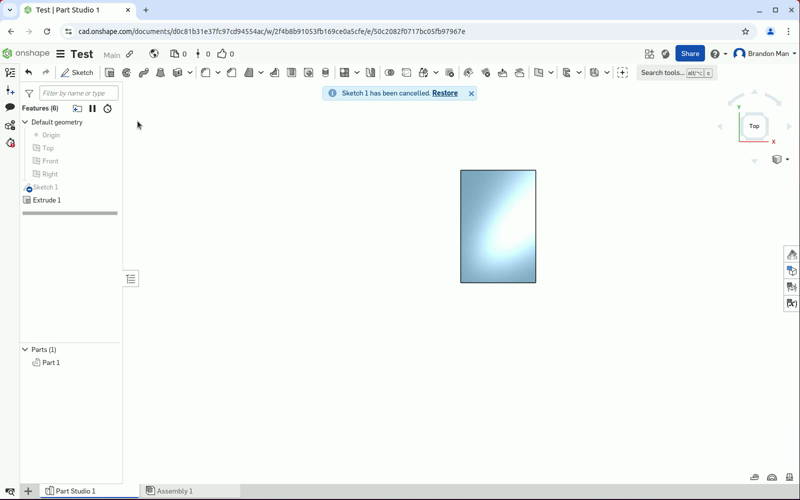
mouse_move(73, 189)
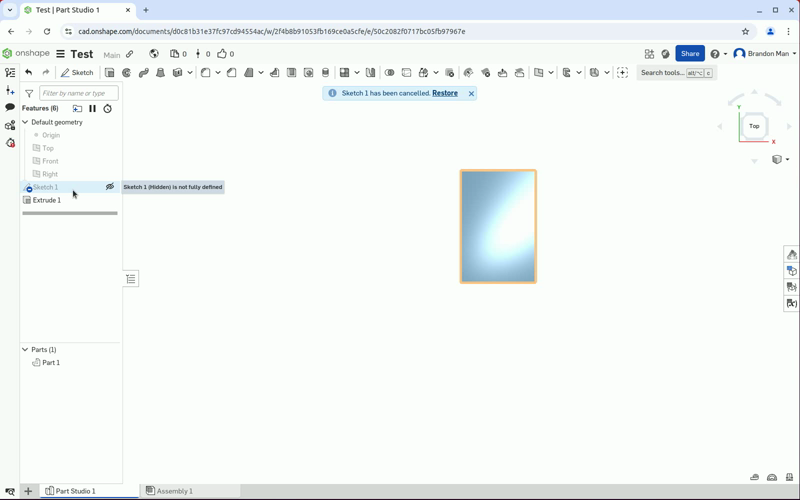
click(73, 189)
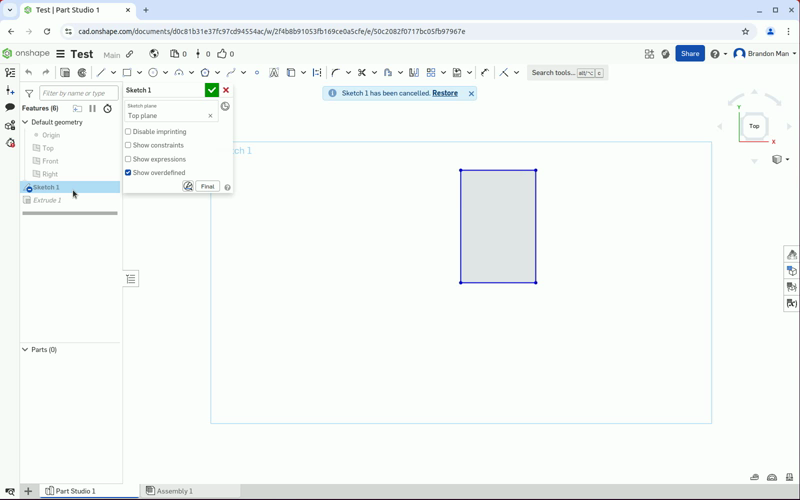
mouse_move(229, 92)
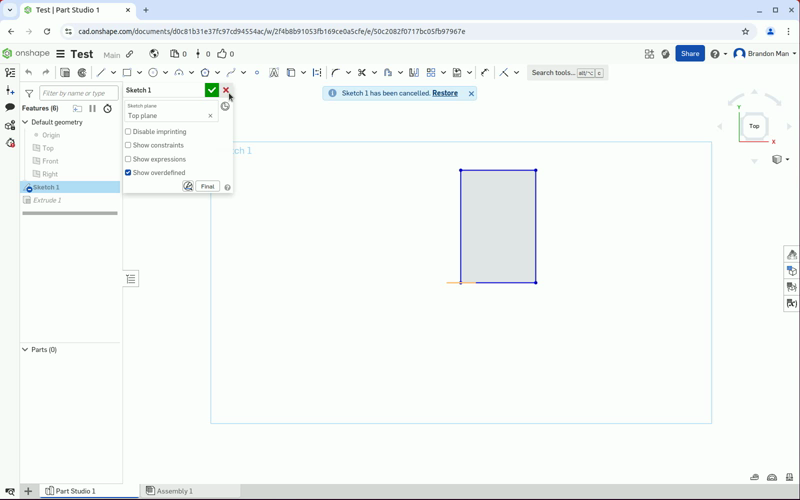
click(229, 92)
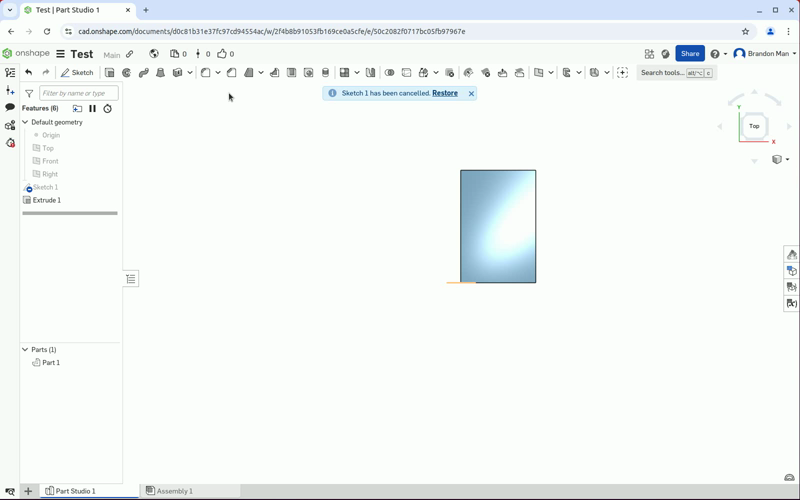
mouse_move(541, 75)
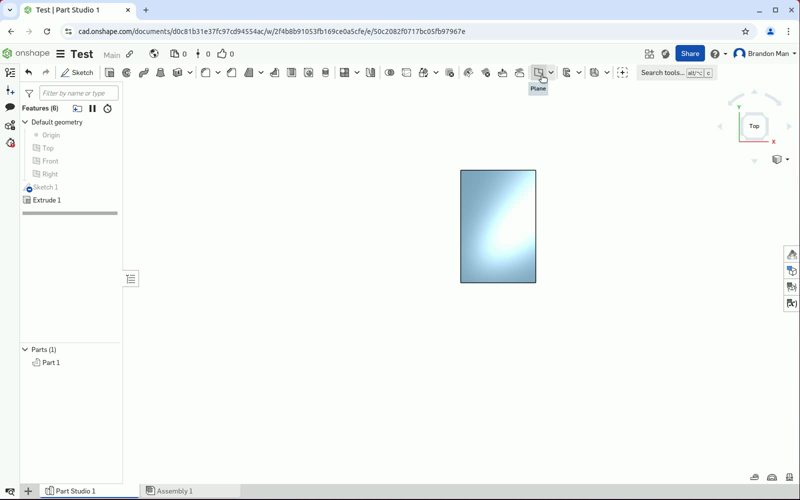
click(541, 75)
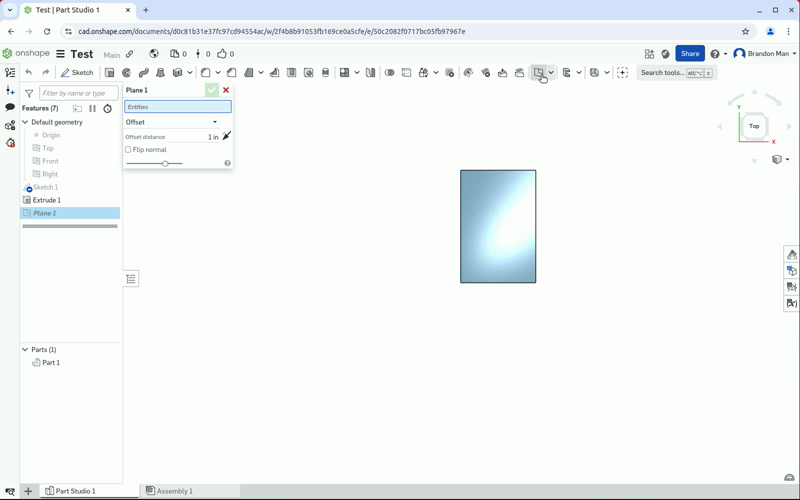
mouse_move(73, 150)
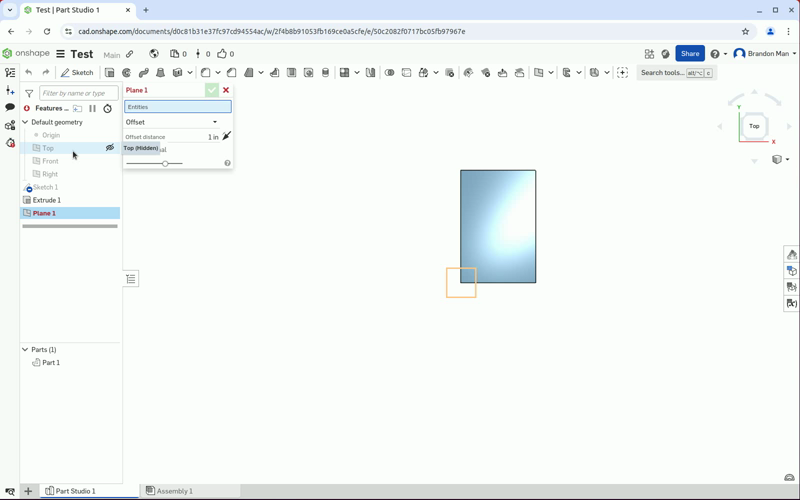
click(73, 150)
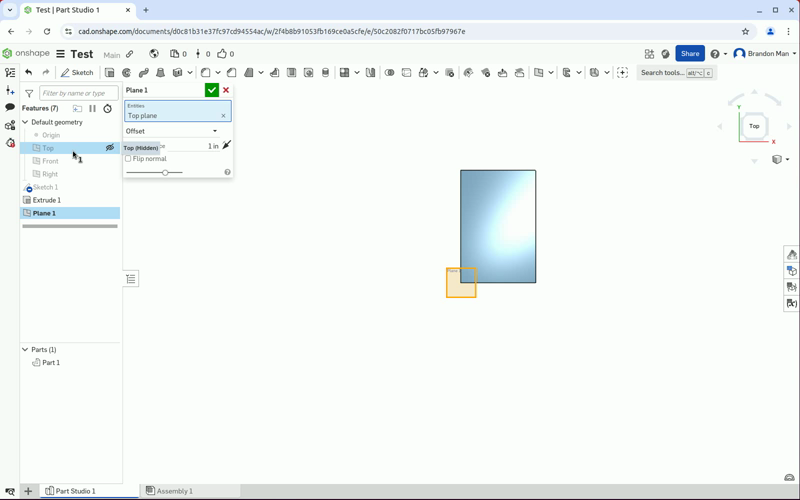
key(tab, 2)
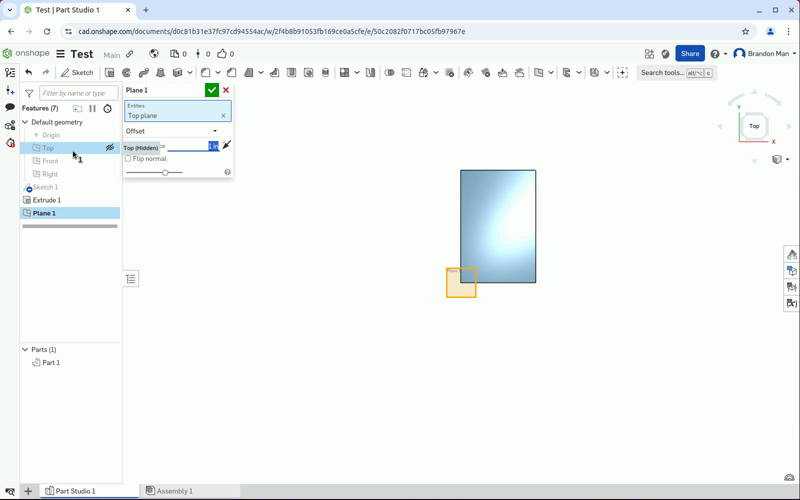
text(9.151)
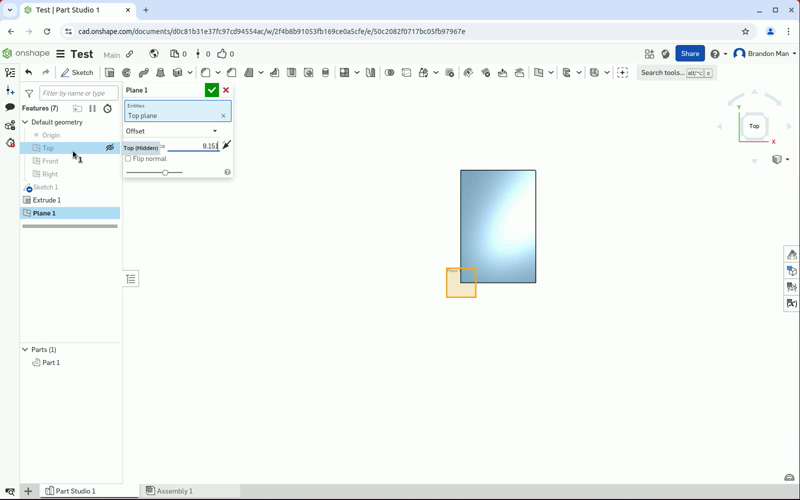
key(enter, 2)
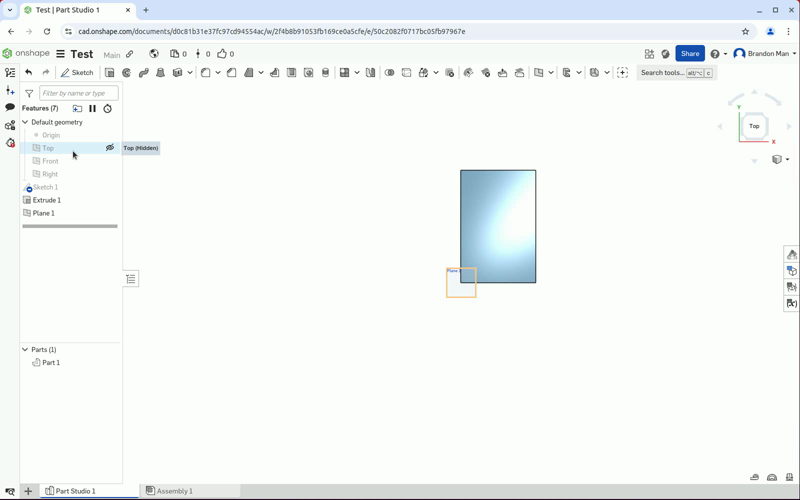
key(shift+s)
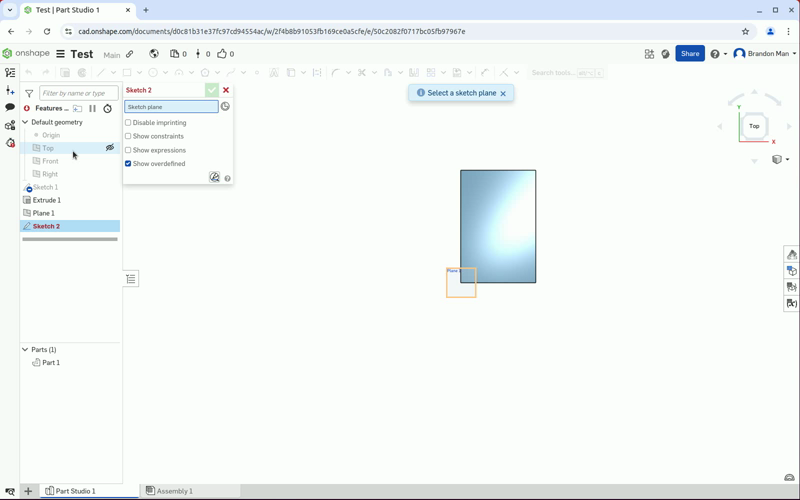
mouse_move(73, 215)
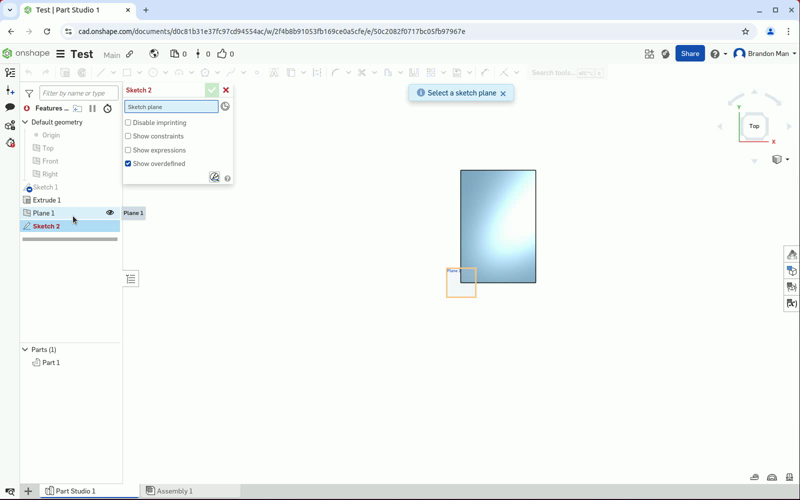
click(73, 215)
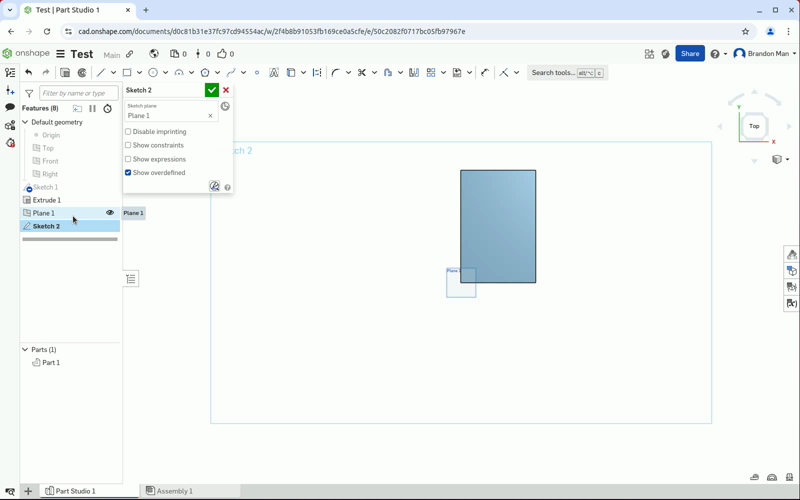
mouse_move(73, 352)
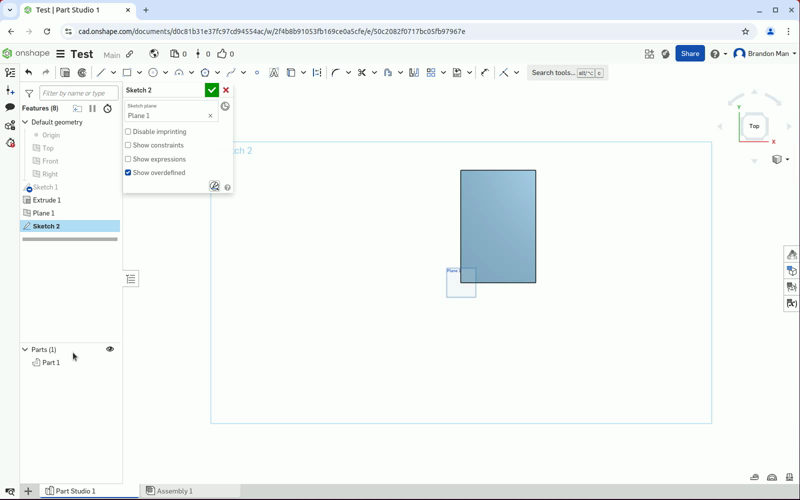
key(y)
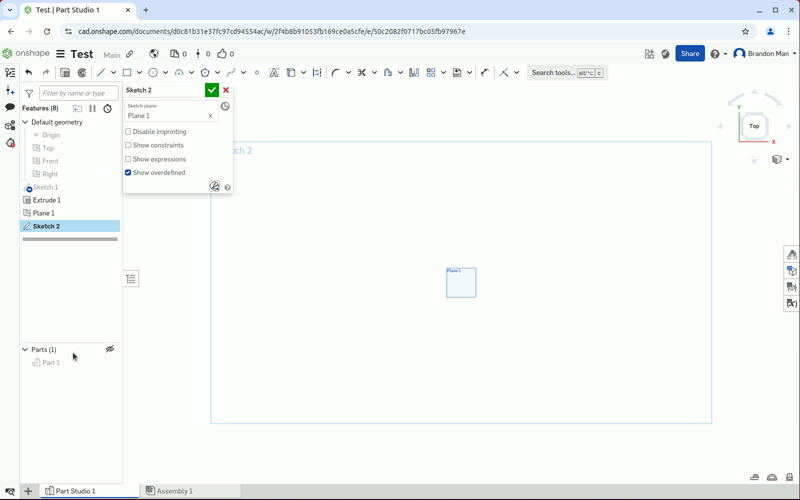
key(l)
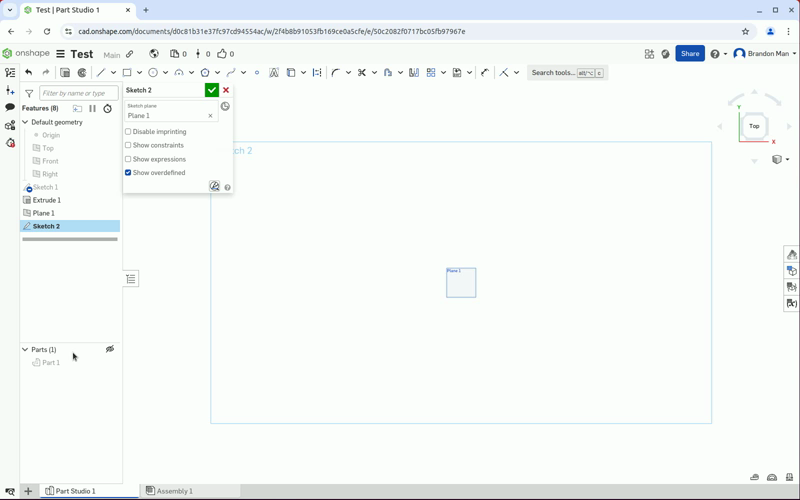
key_down(shift)
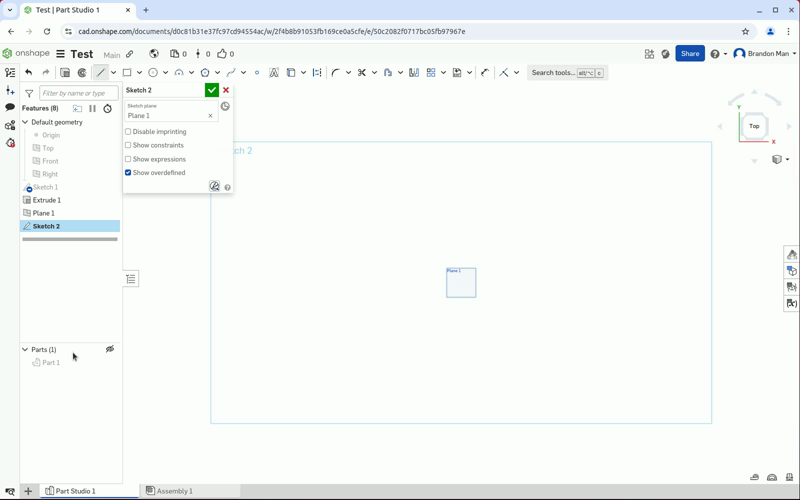
mouse_move(460, 282)
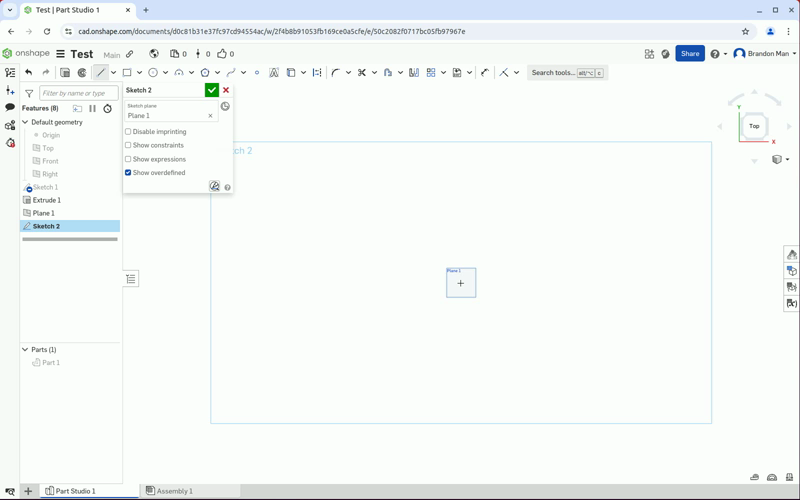
click(460, 282)
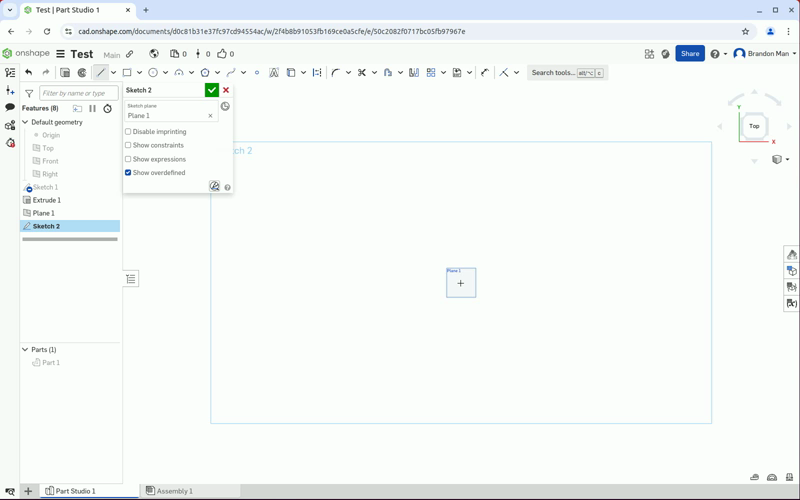
key_up(shift)
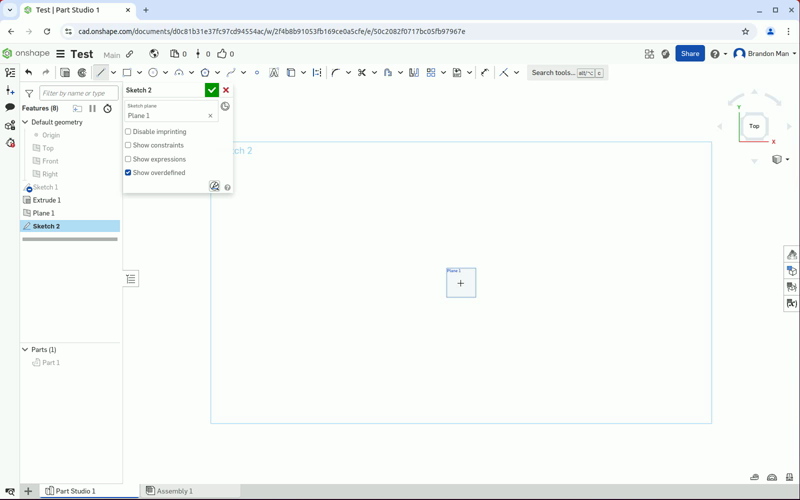
key_down(shift)
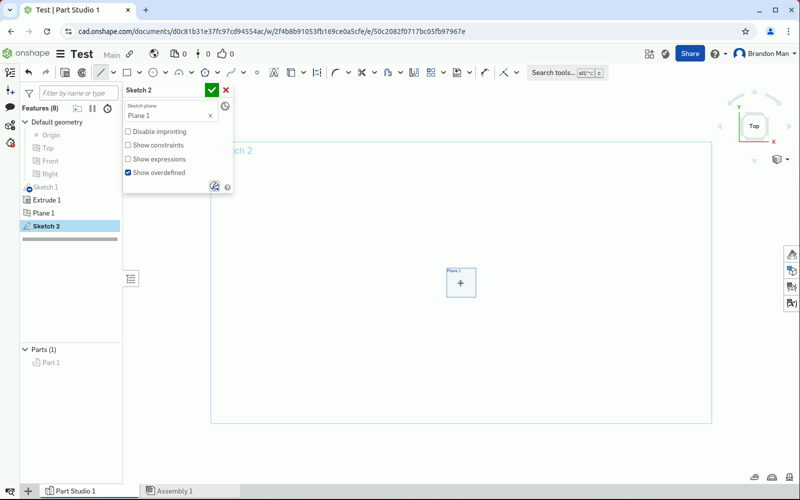
mouse_move(490, 282)
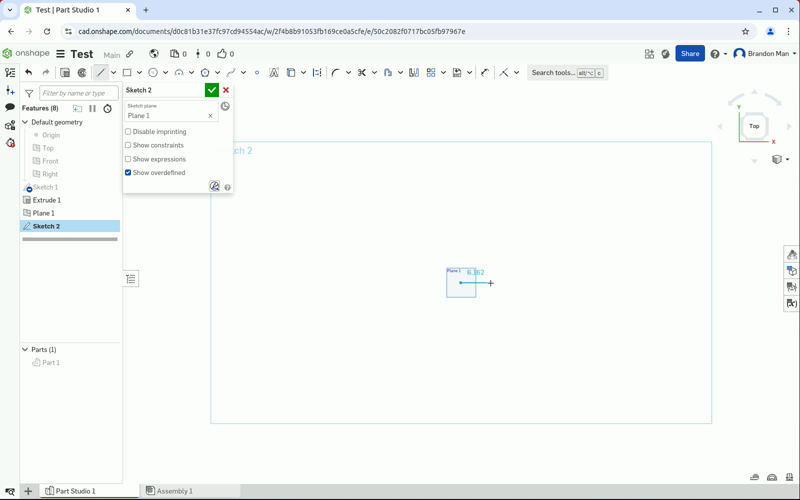
mouse_move(483, 282)
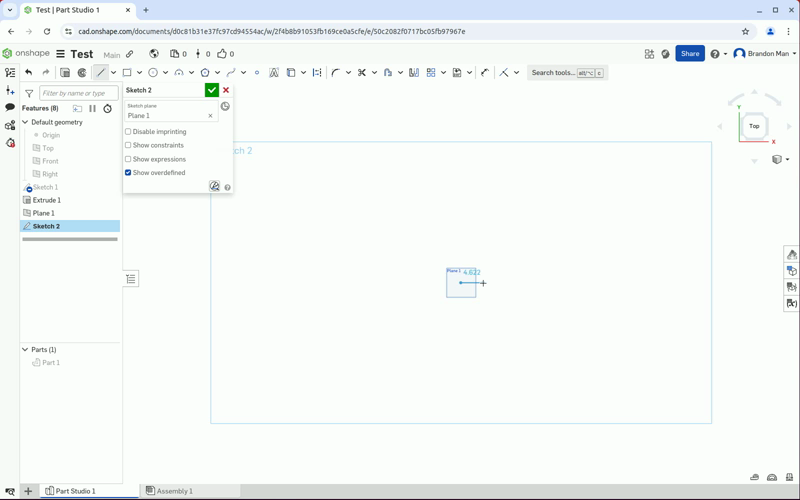
click(483, 282)
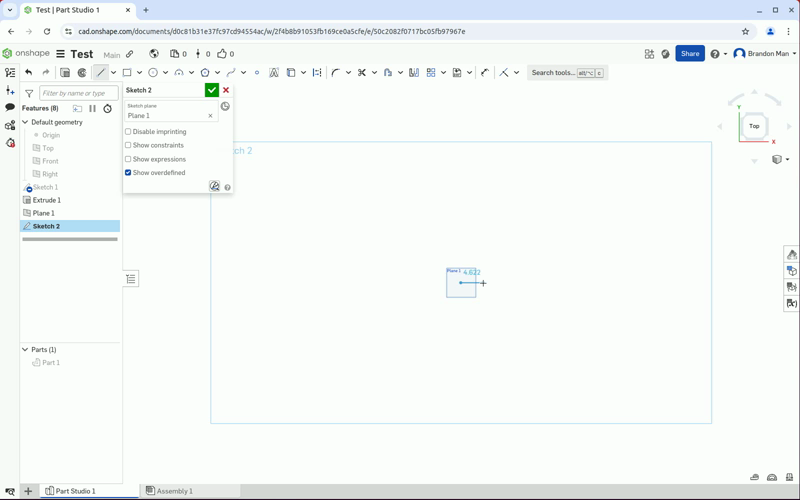
key_up(shift)
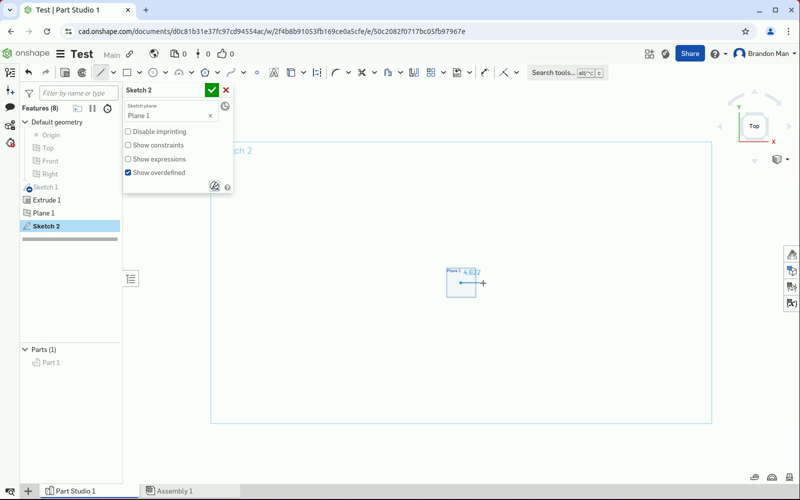
key_down(shift)
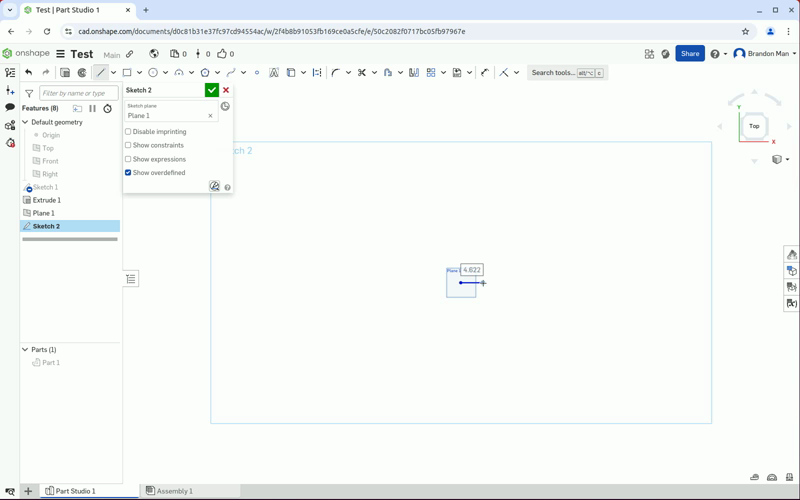
mouse_move(483, 170)
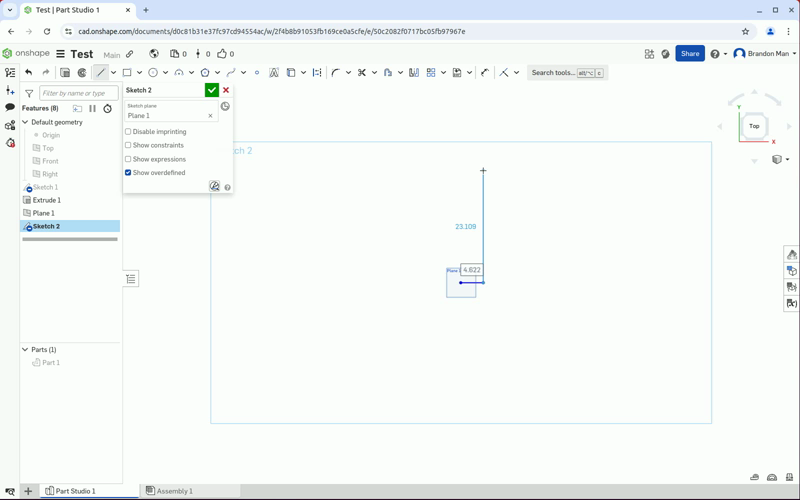
click(483, 170)
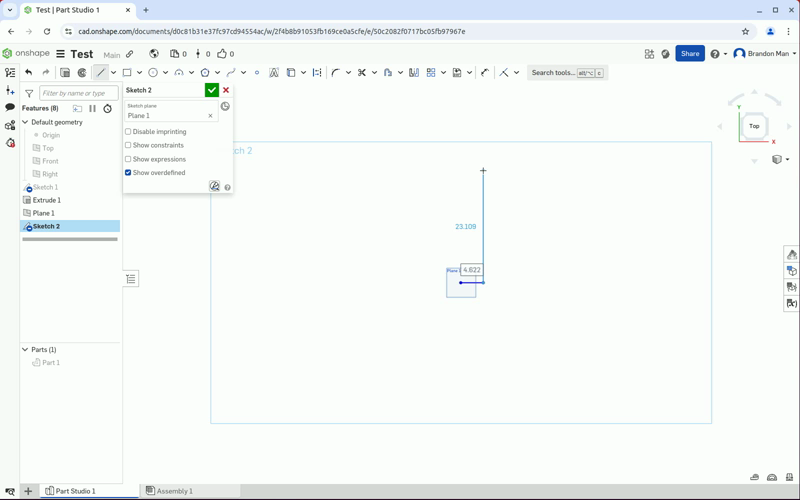
key_up(shift)
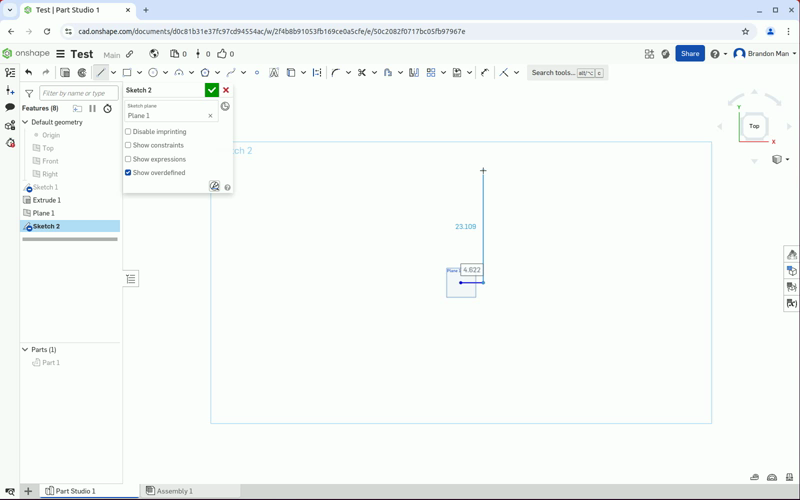
key_down(shift)
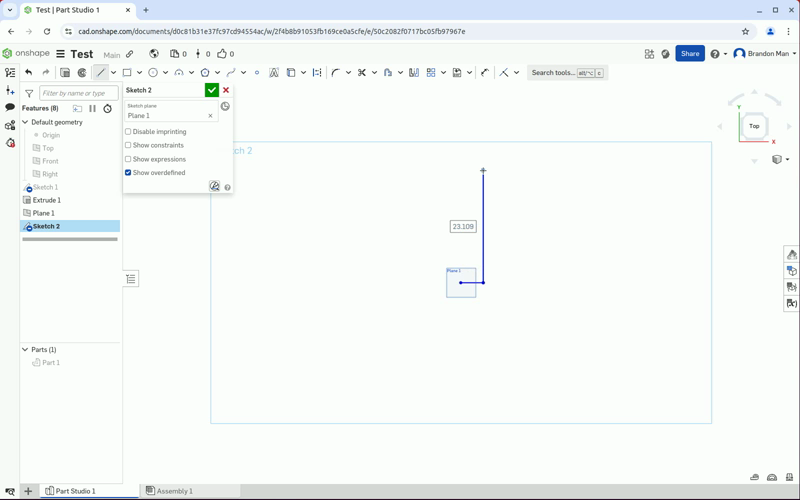
mouse_move(513, 170)
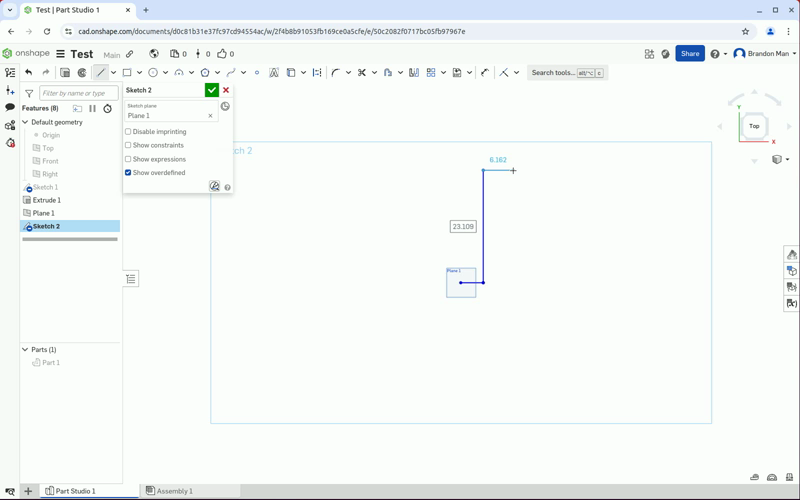
mouse_move(460, 170)
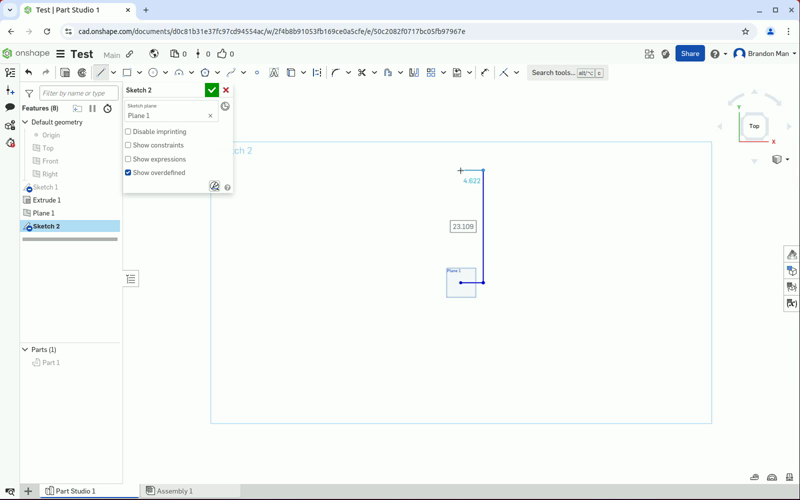
click(460, 170)
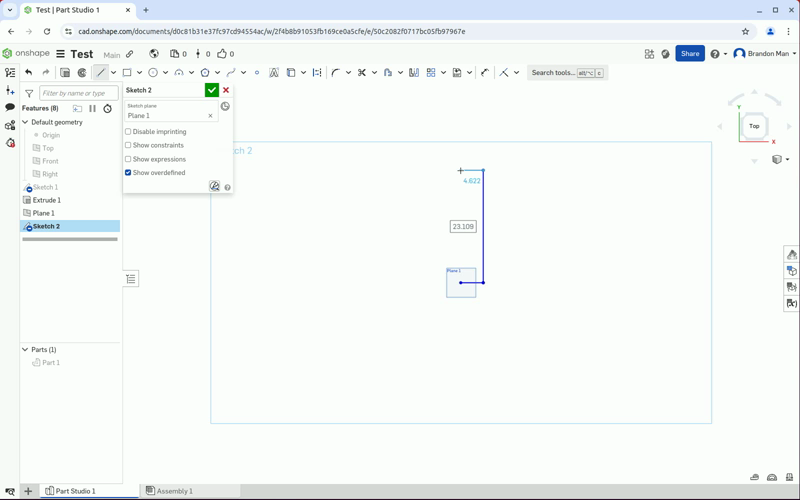
key_up(shift)
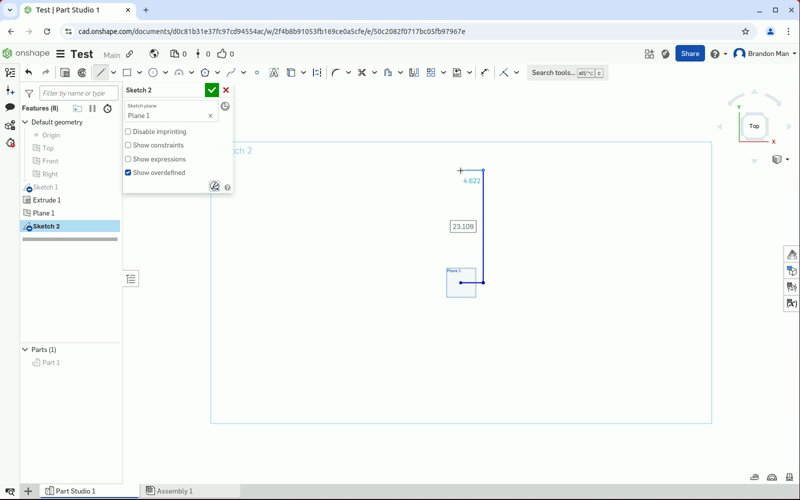
key_down(shift)
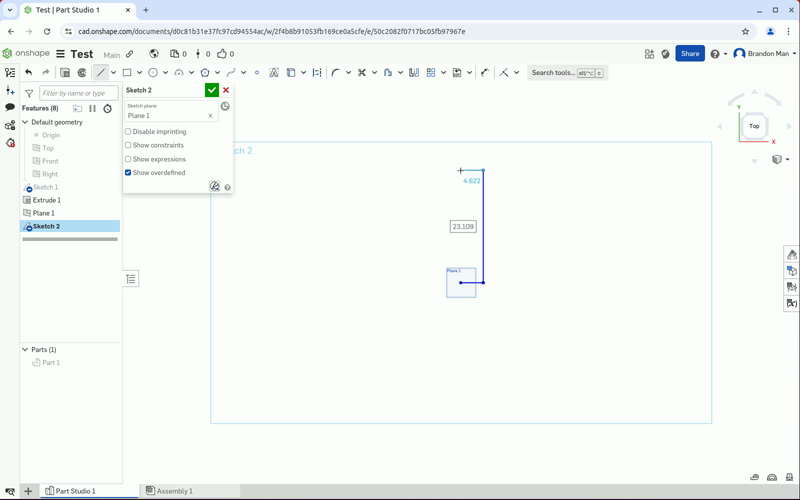
mouse_move(460, 282)
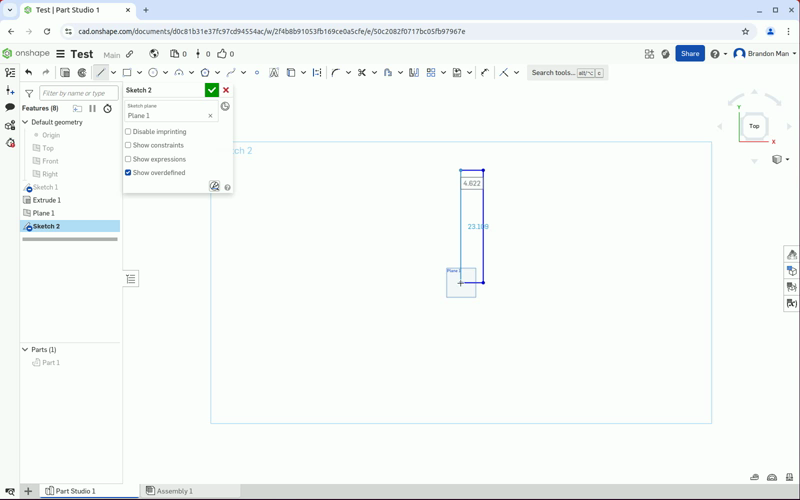
key_up(shift)
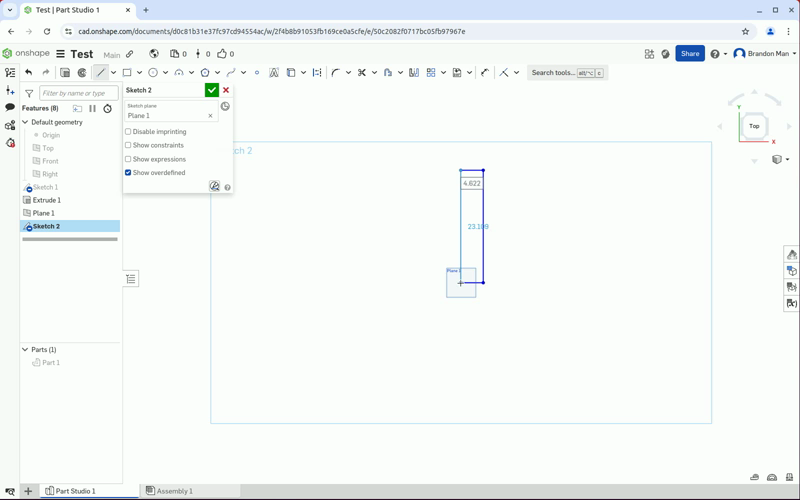
click(460, 282)
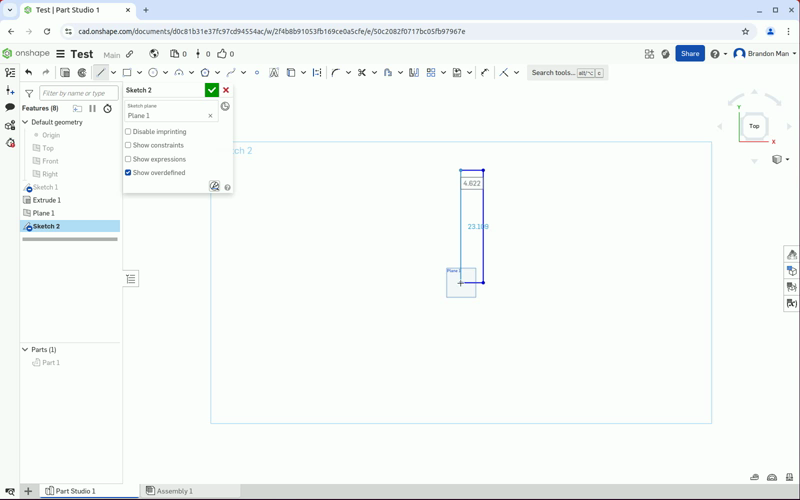
key(esc)
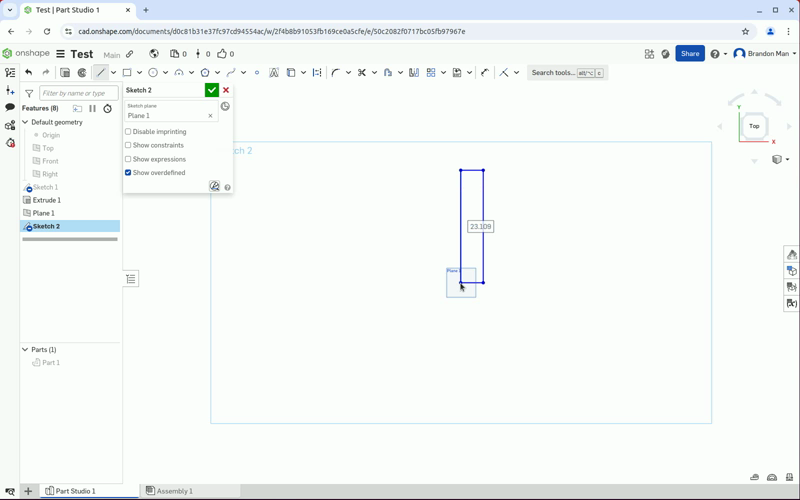
mouse_move(479, 228)
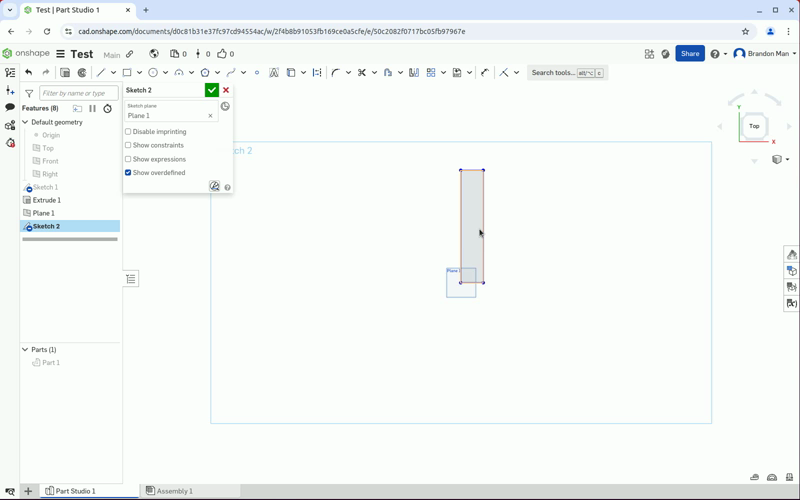
click(479, 228)
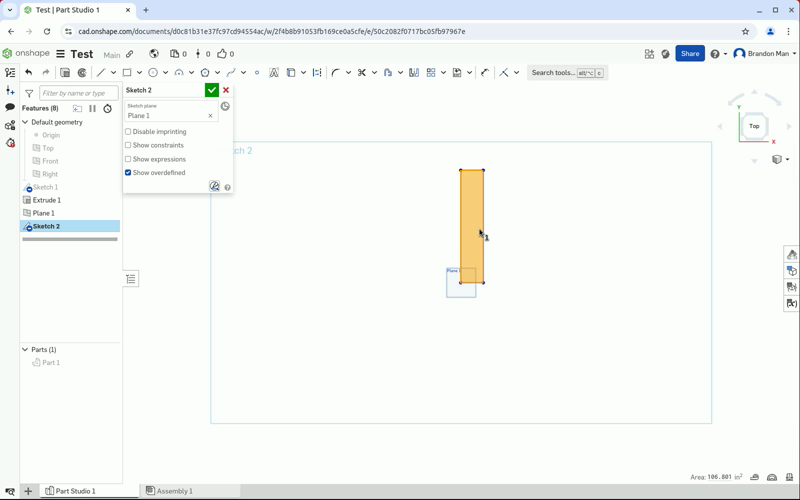
mouse_move(73, 352)
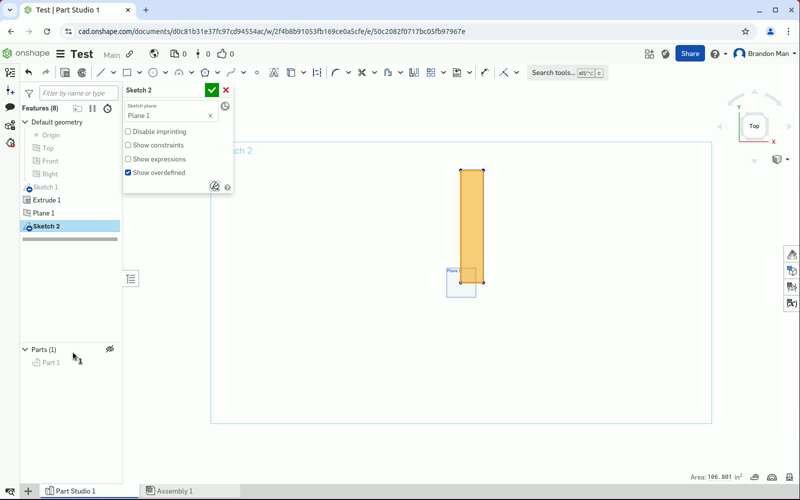
key(shift+y)
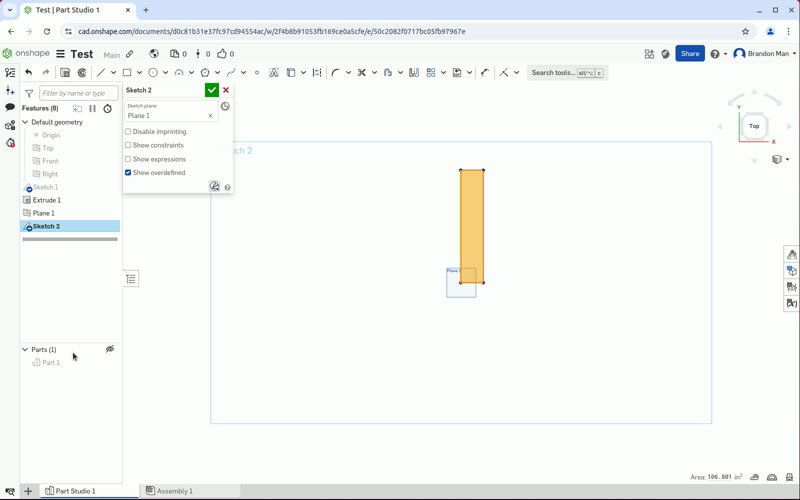
key(shift+e)
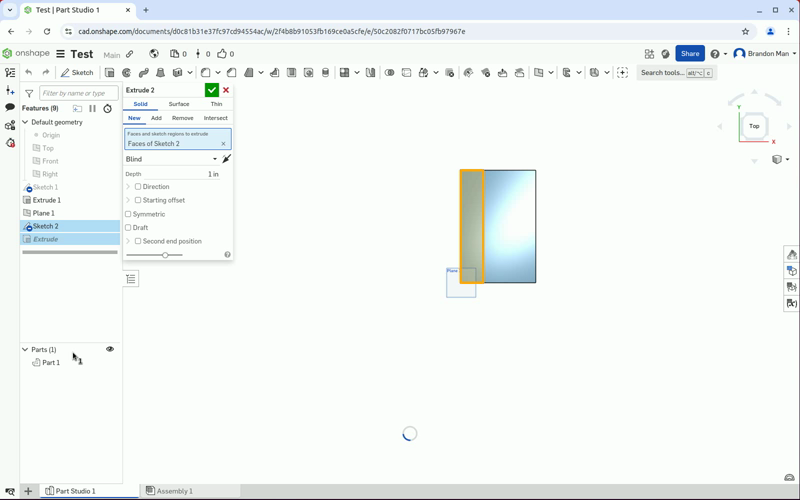
mouse_move(143, 106)
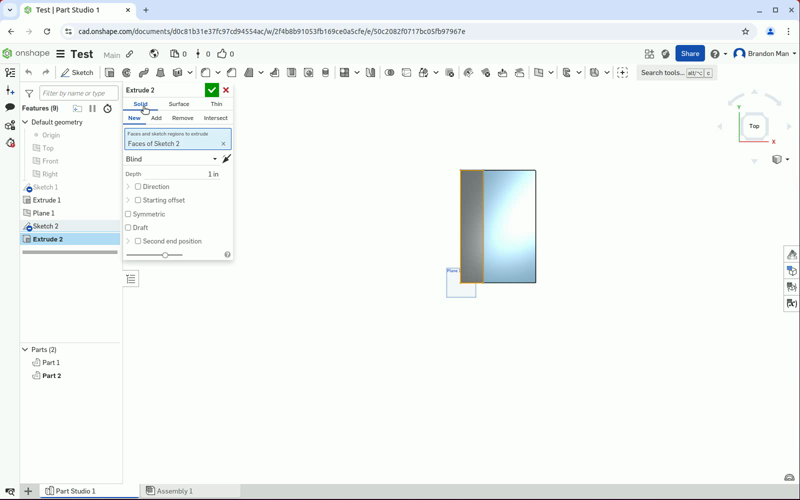
click(143, 106)
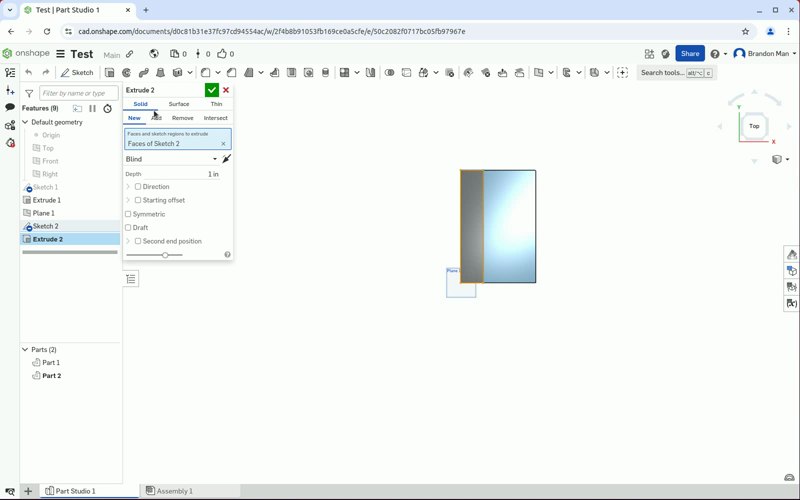
mouse_move(186, 120)
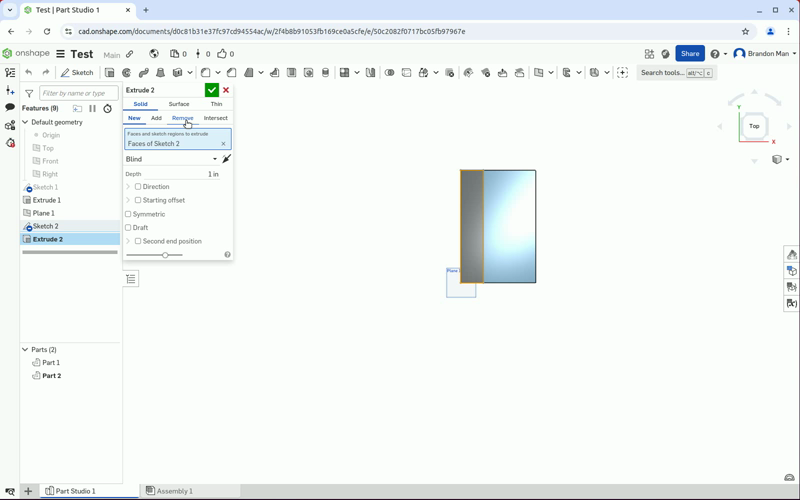
click(186, 120)
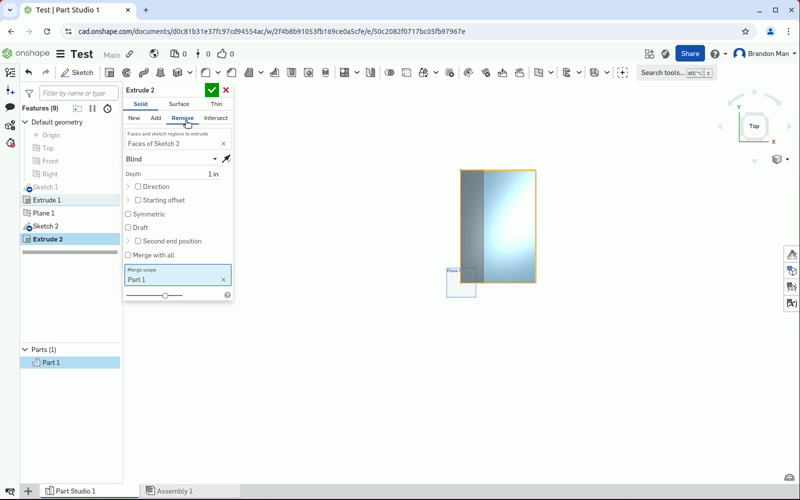
key(tab, 4)
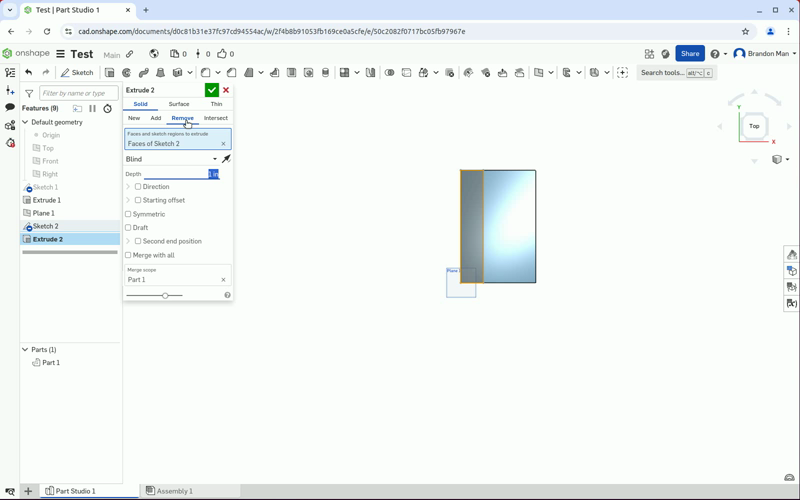
text(4.574)
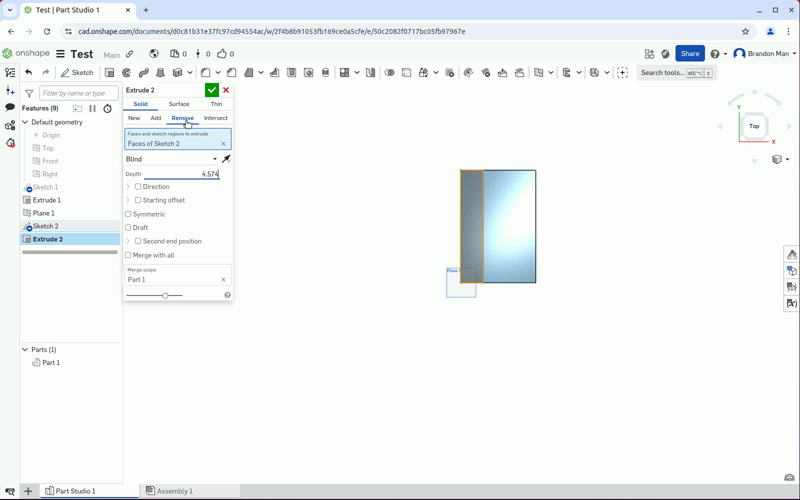
key(tab, 6)
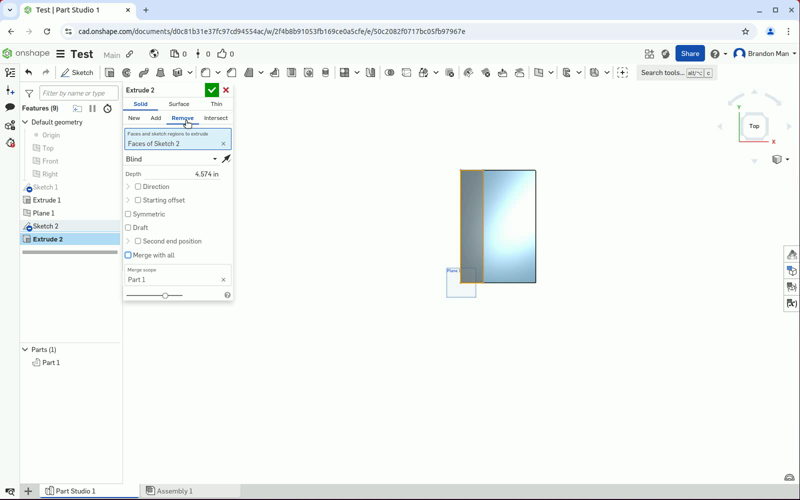
key(space)
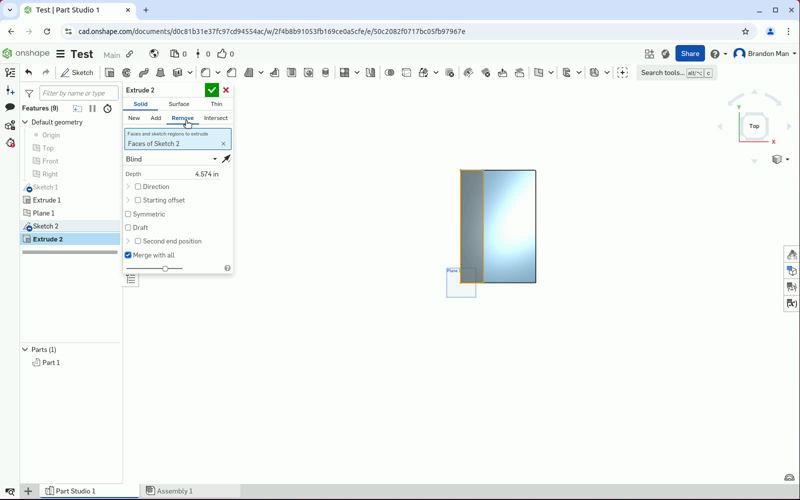
key(enter)
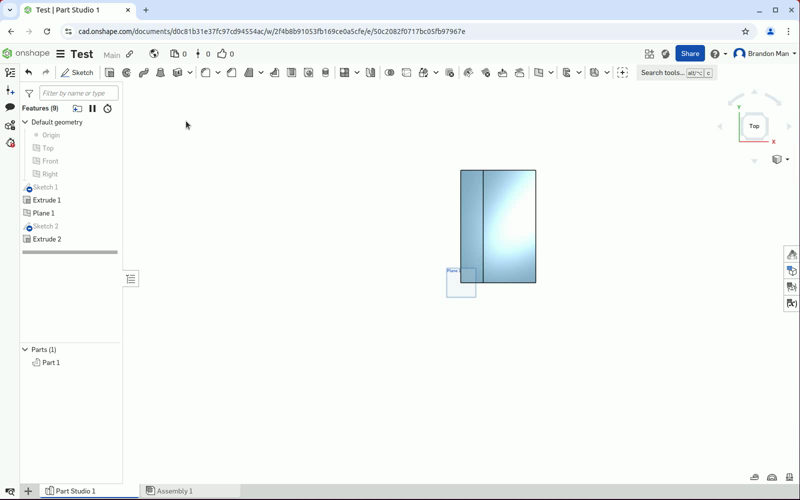
key(shift+h)
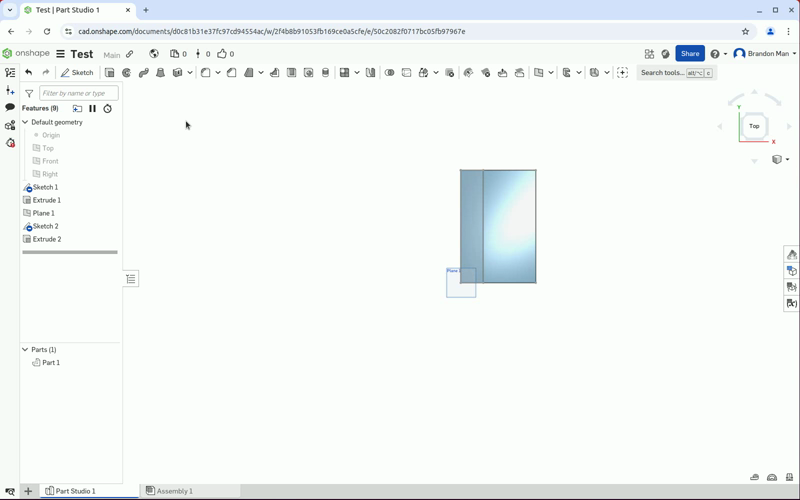
key(shift+h)
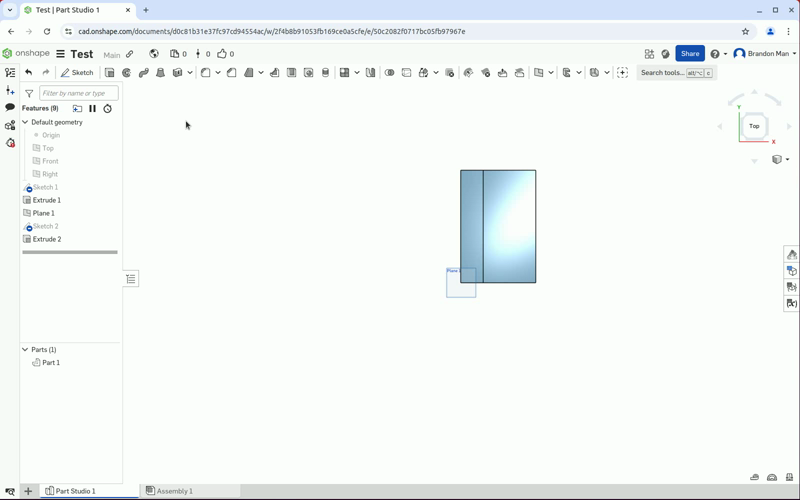
mouse_move(73, 189)
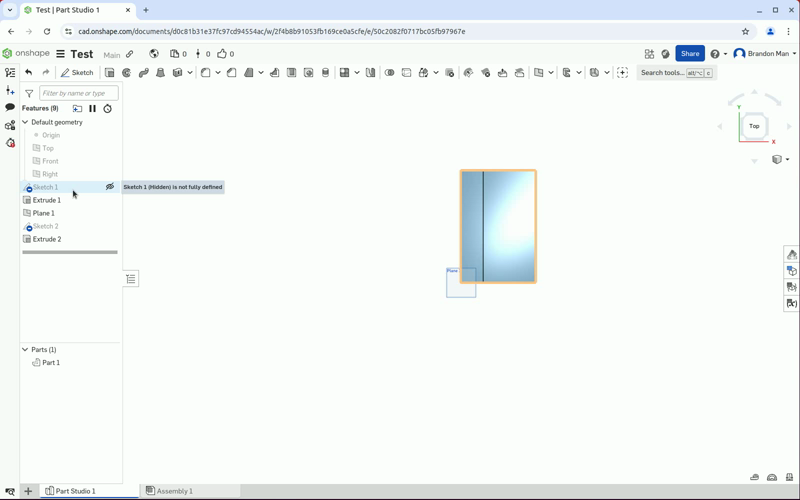
click(73, 189)
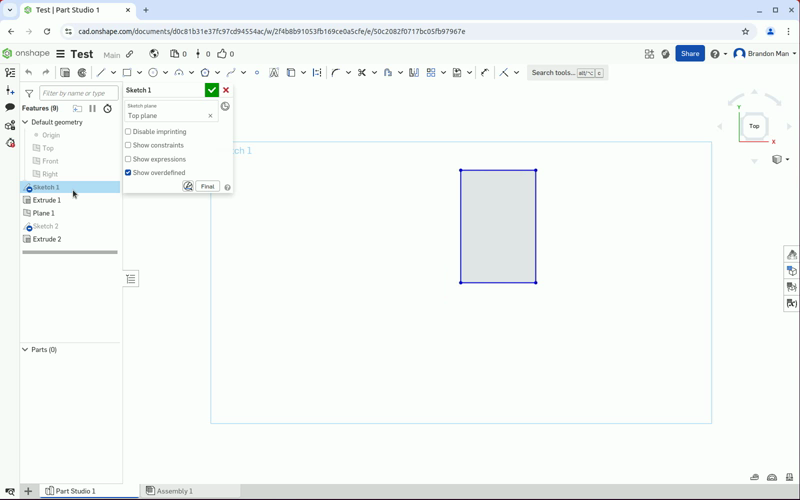
mouse_move(229, 92)
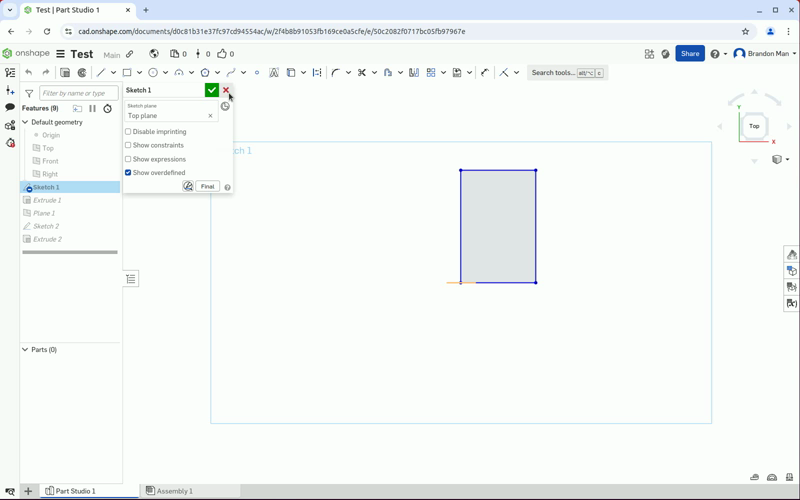
click(229, 92)
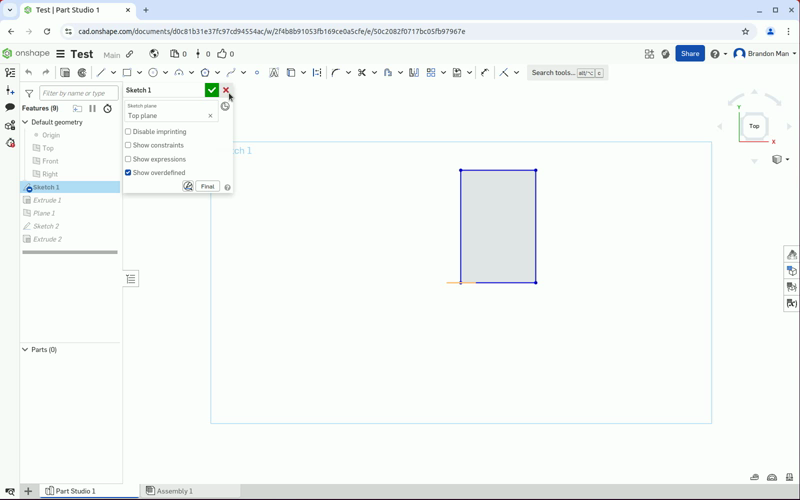
key(shift+s)
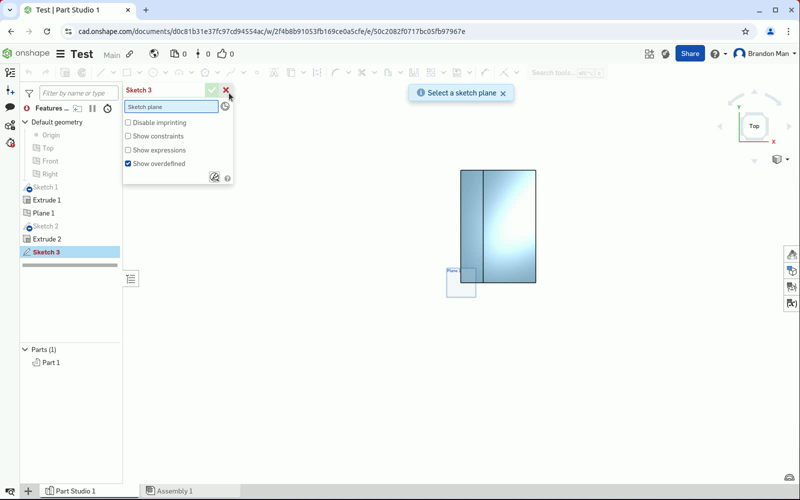
mouse_move(73, 215)
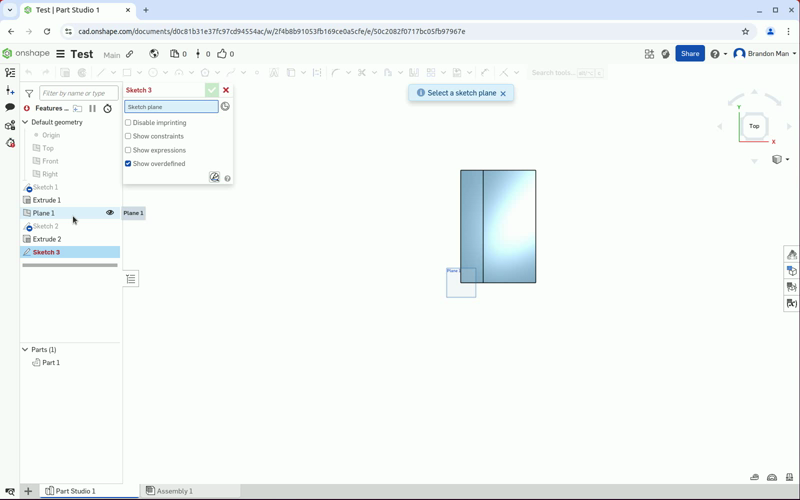
click(73, 215)
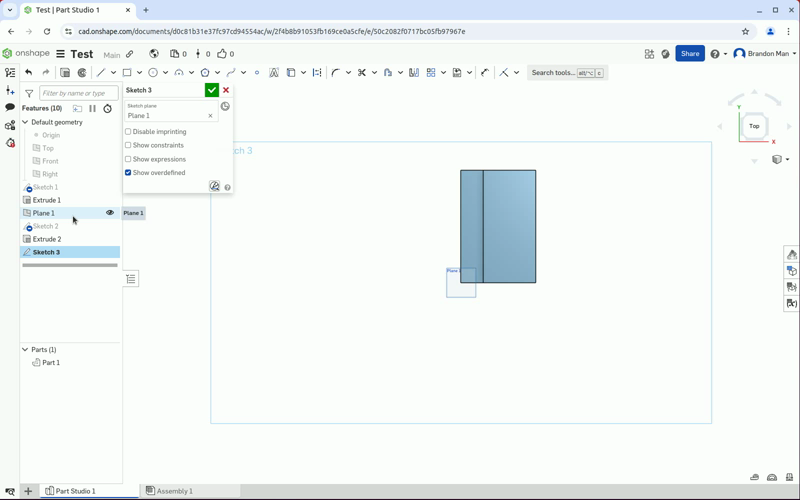
mouse_move(73, 352)
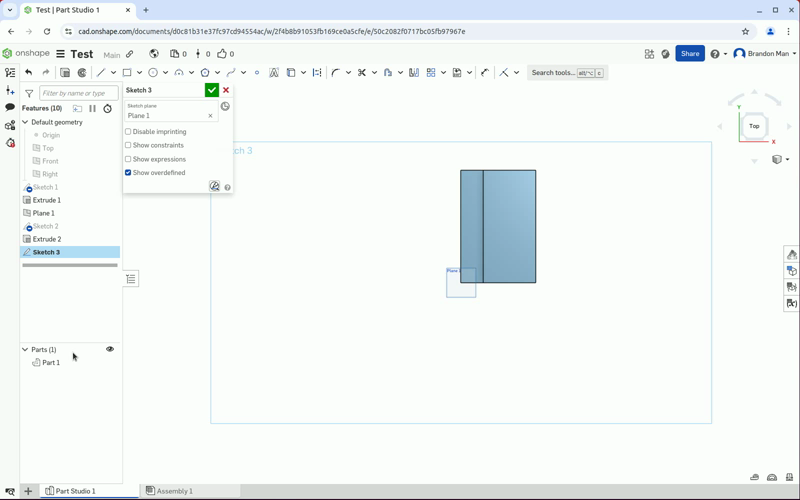
key(y)
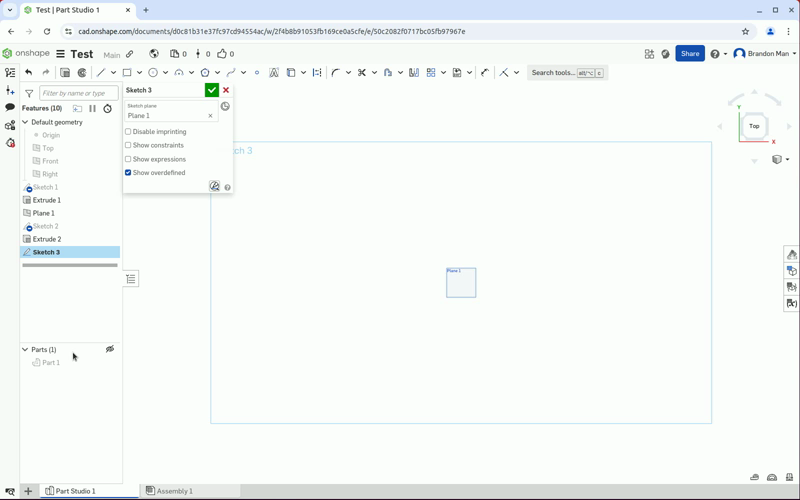
key(c)
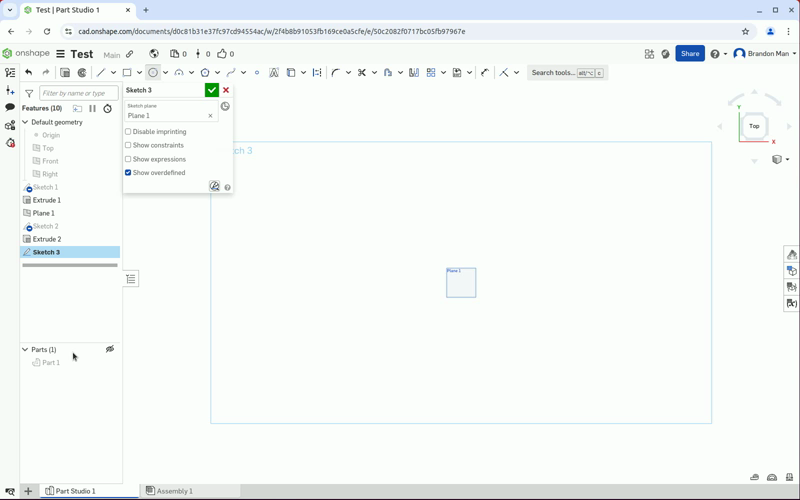
key_down(shift)
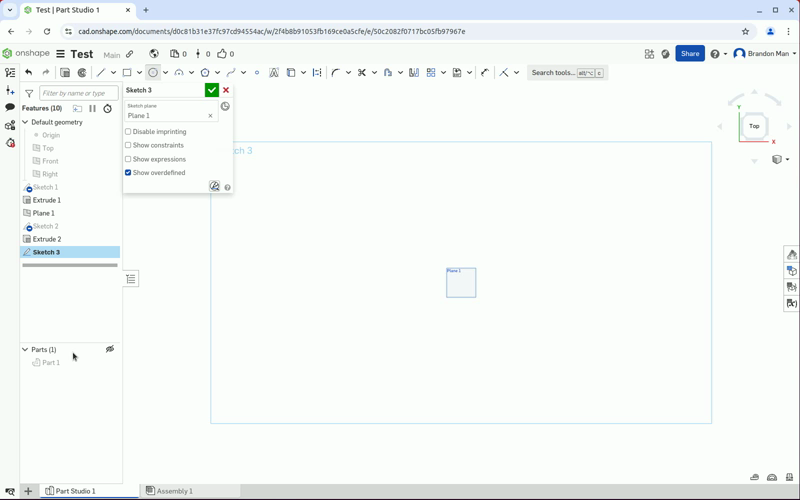
mouse_move(510, 226)
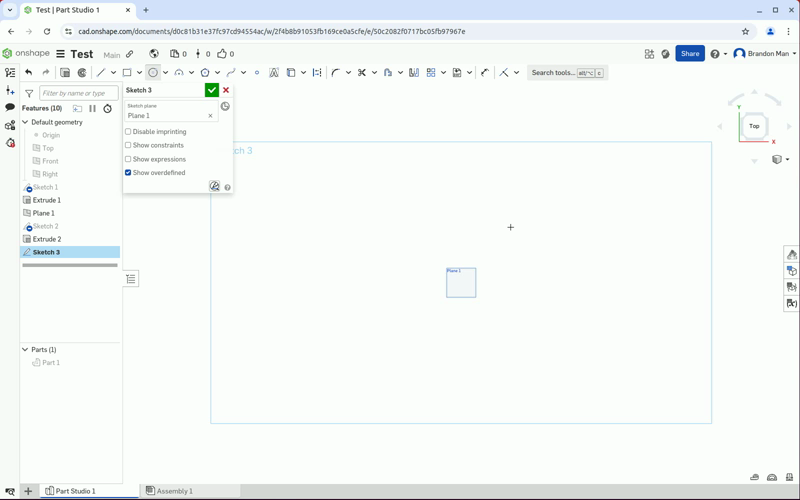
click(510, 226)
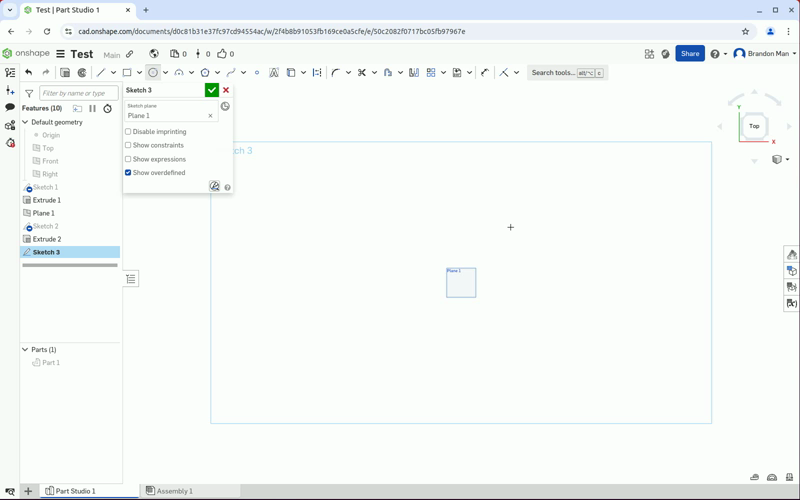
key_up(shift)
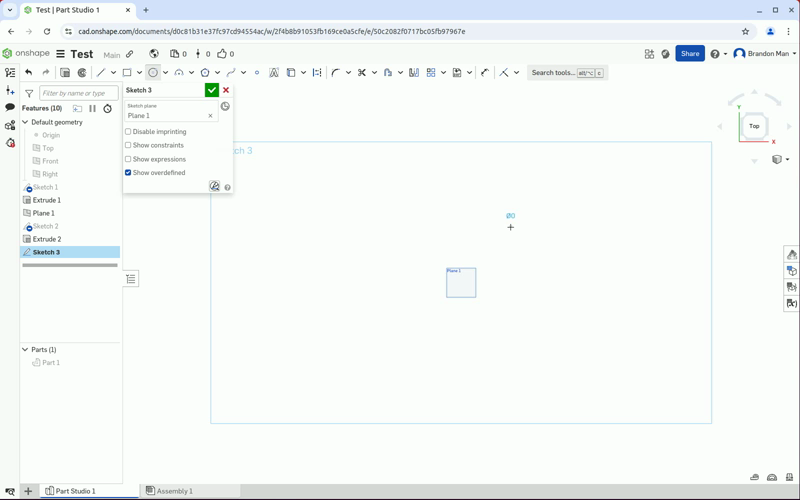
mouse_move(526, 226)
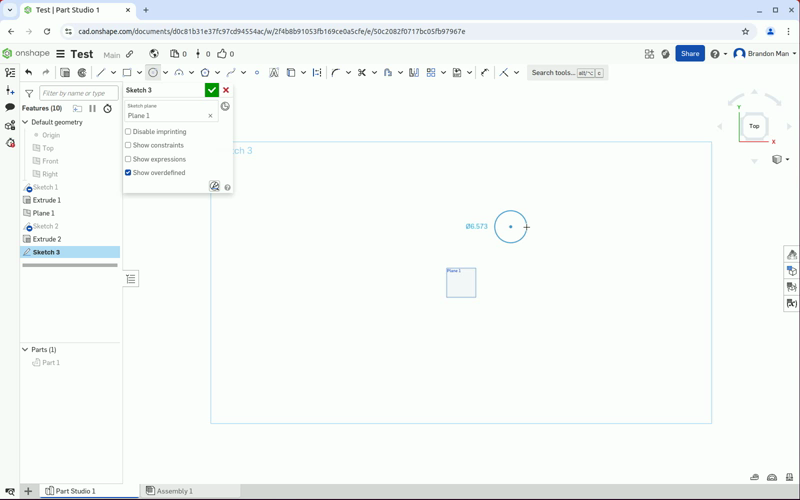
click(526, 226)
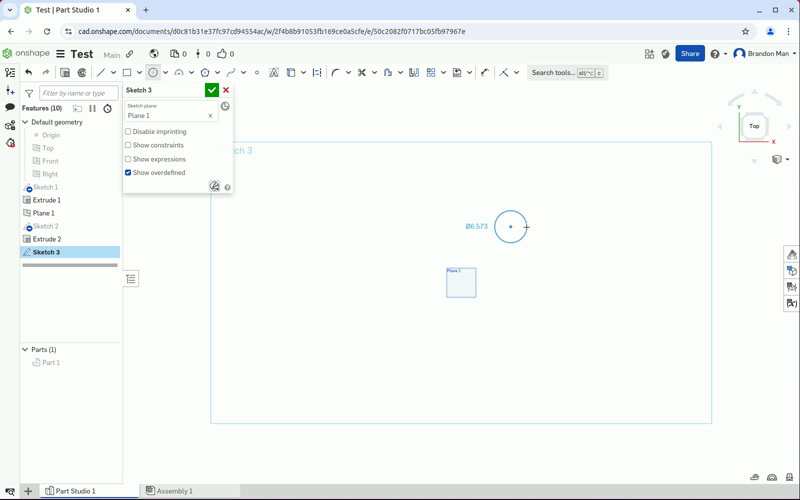
key(esc)
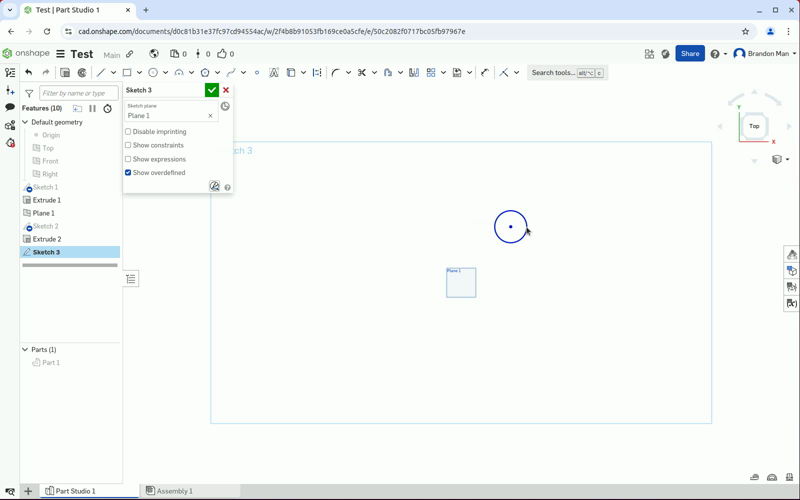
mouse_move(521, 234)
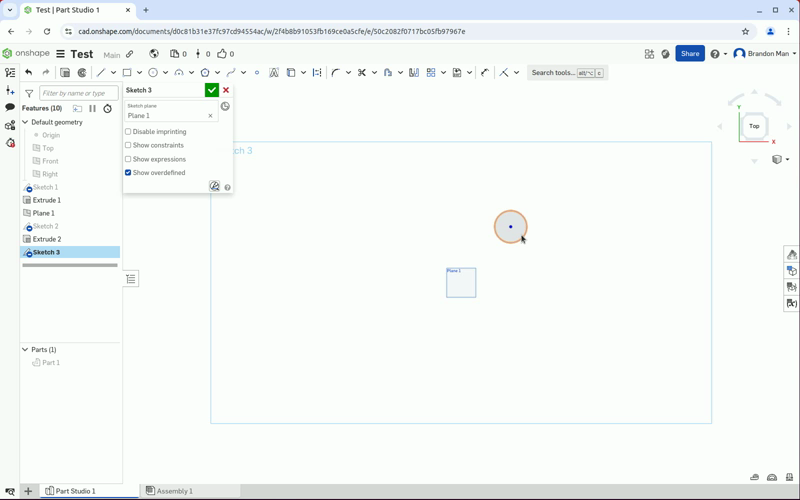
scroll(6)
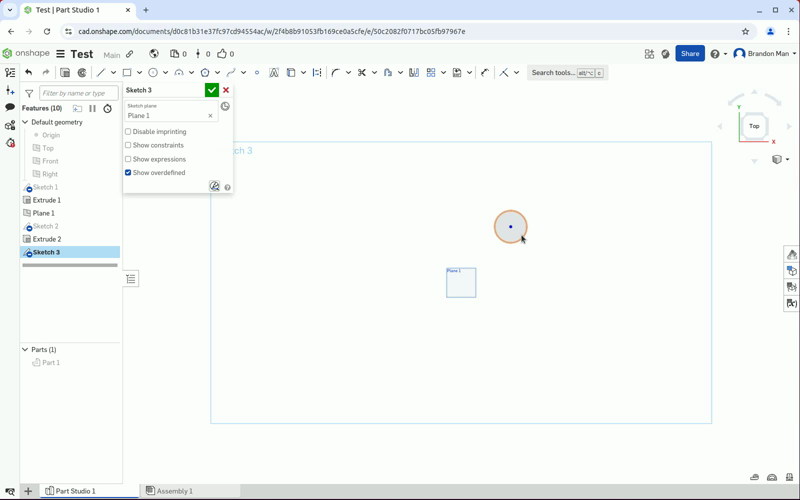
scroll(6)
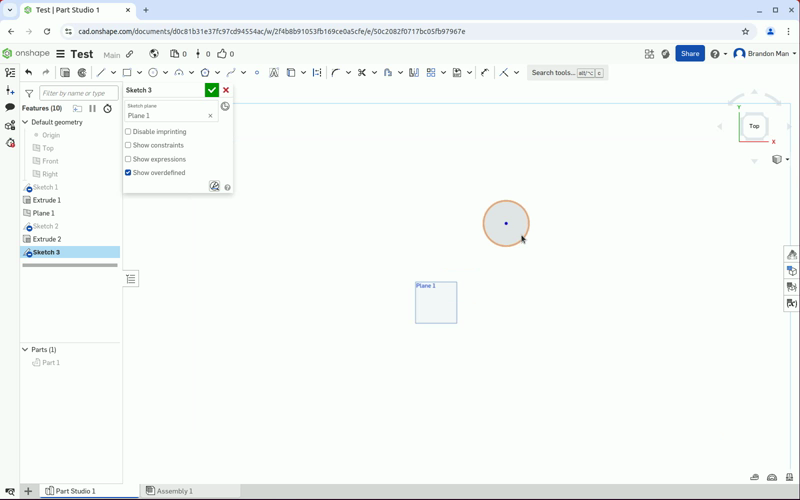
scroll(6)
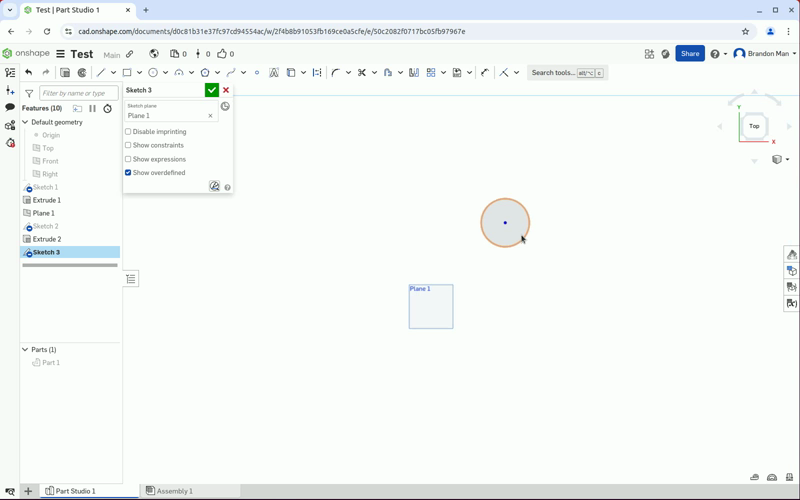
scroll(6)
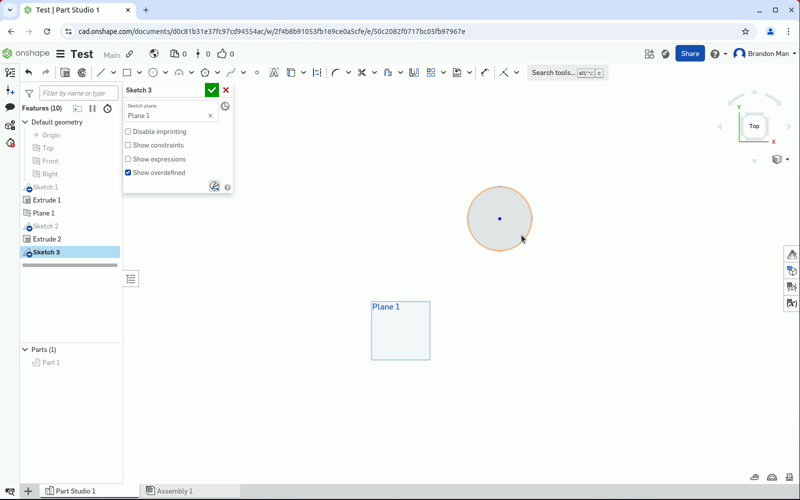
scroll(6)
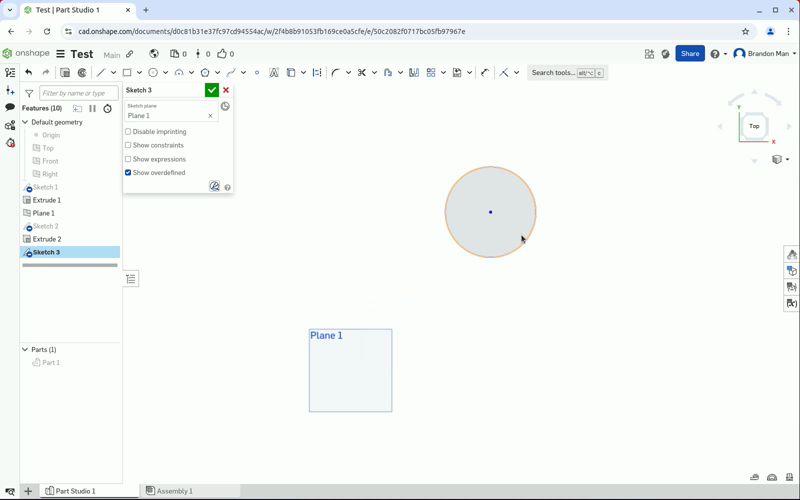
scroll(6)
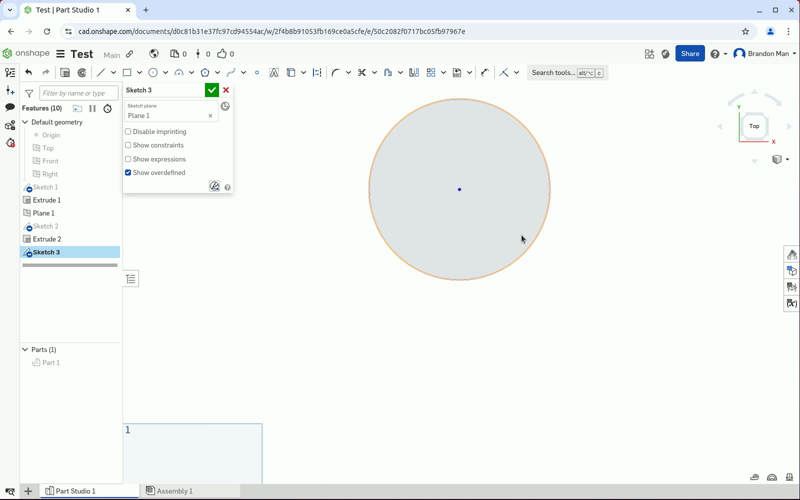
scroll(6)
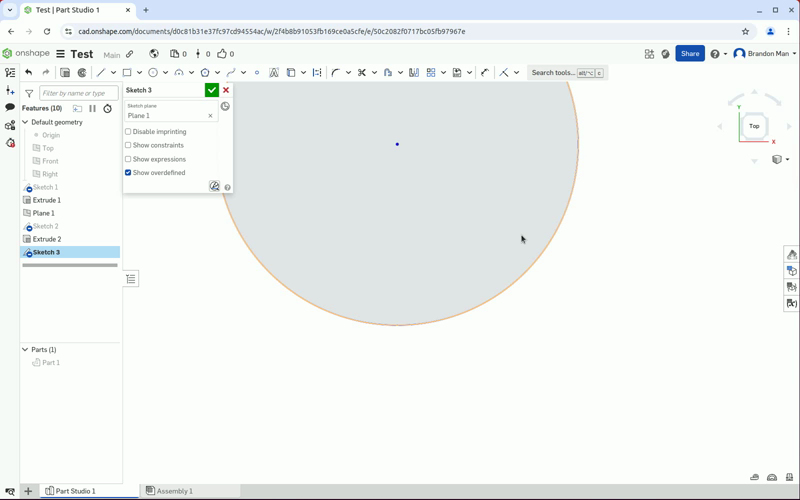
click(521, 234)
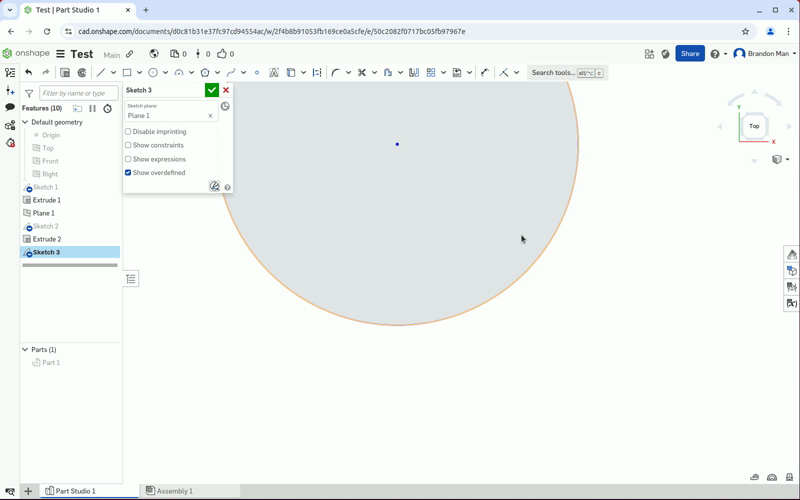
scroll(-6)
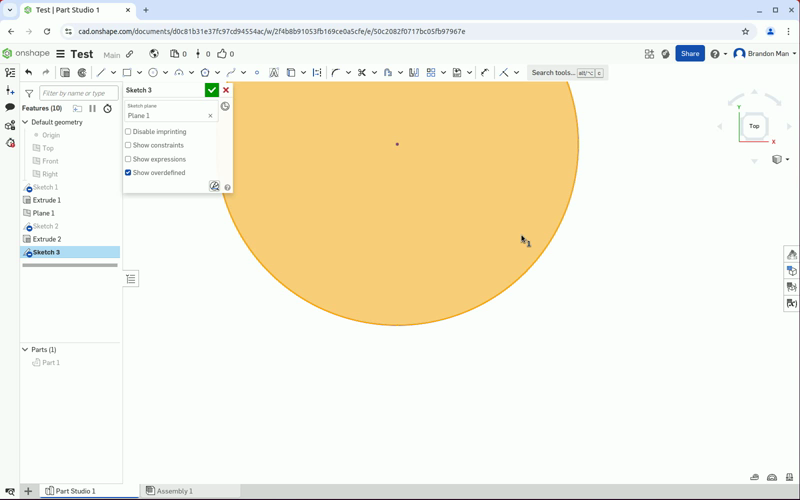
scroll(-6)
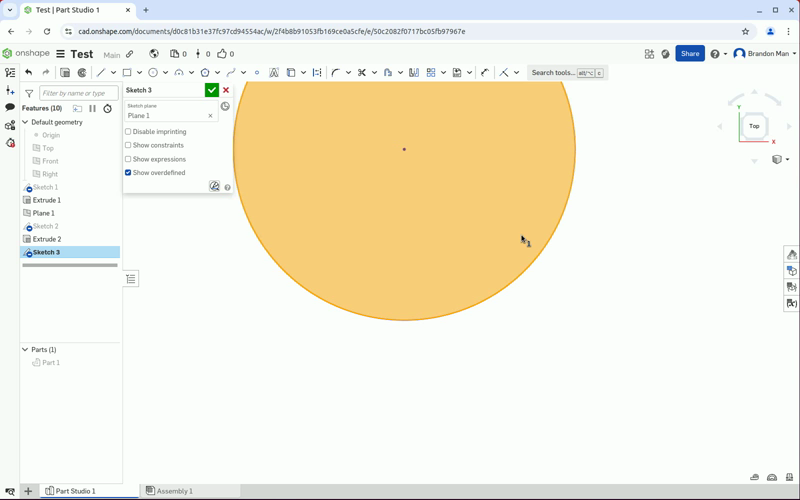
scroll(-6)
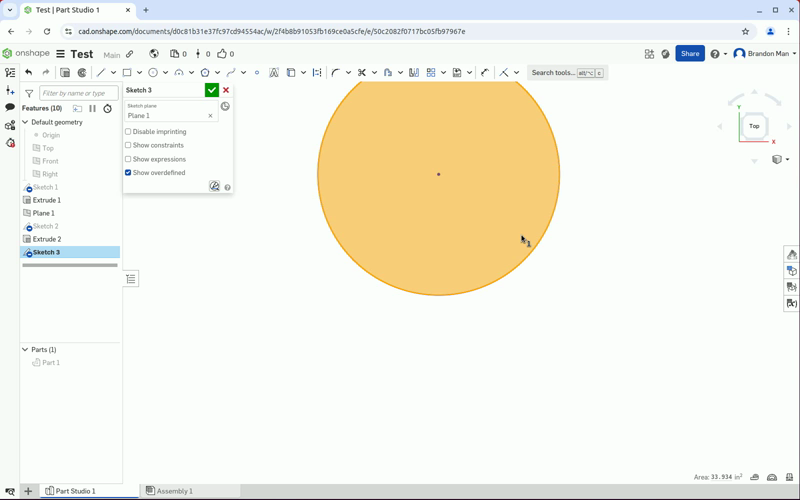
scroll(-6)
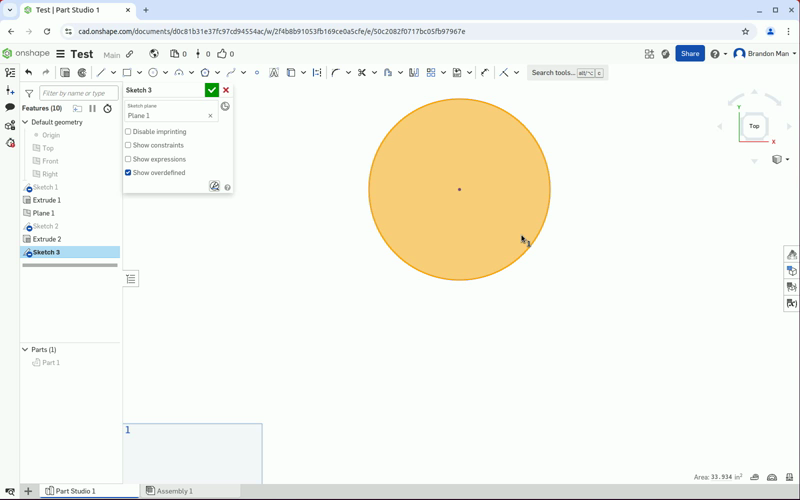
scroll(-6)
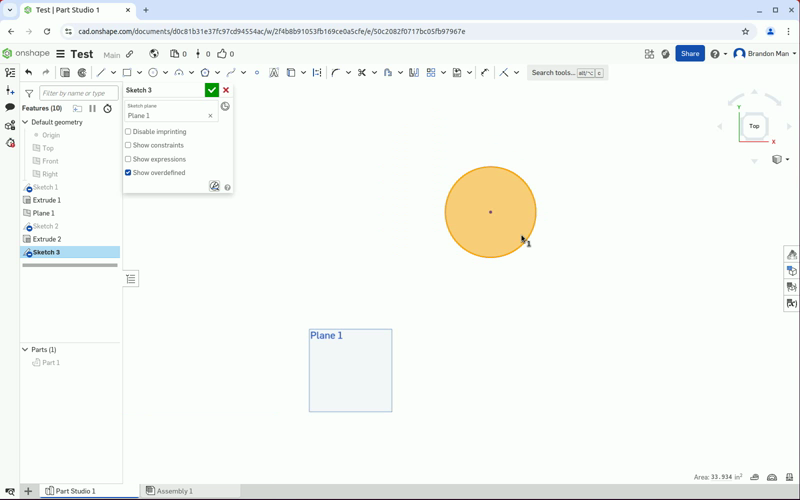
scroll(-6)
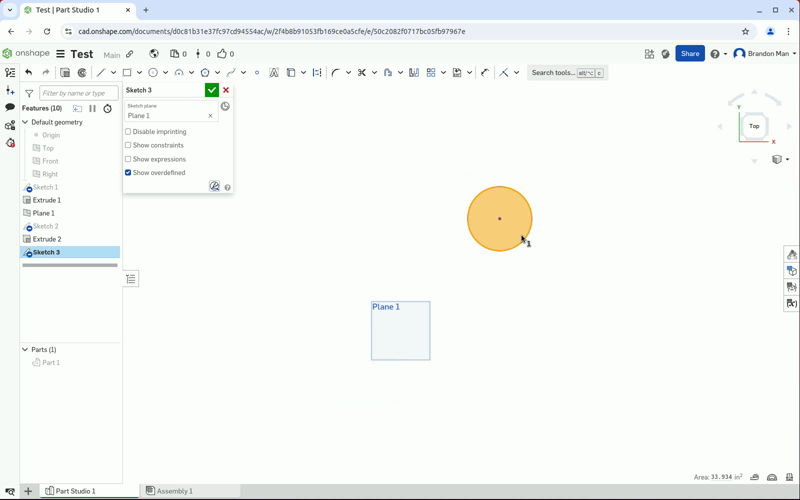
scroll(-6)
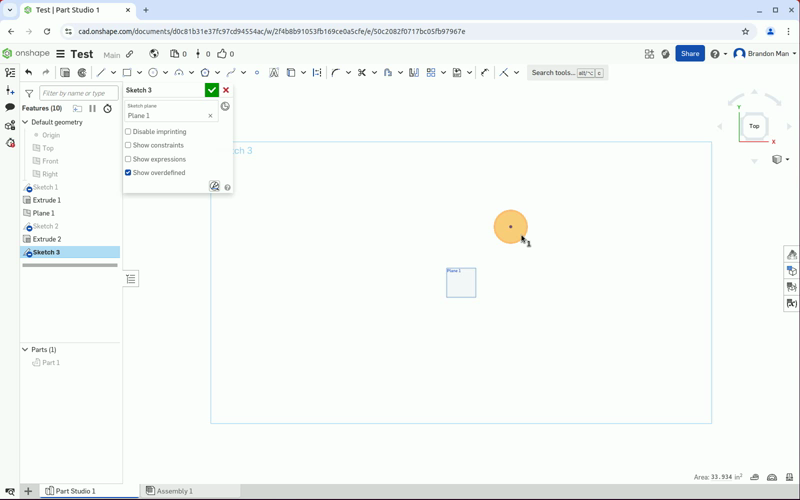
mouse_move(73, 352)
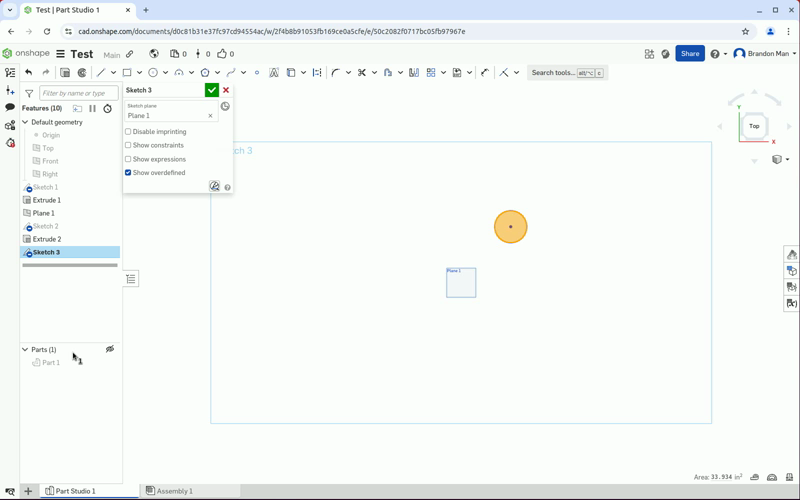
key(shift+y)
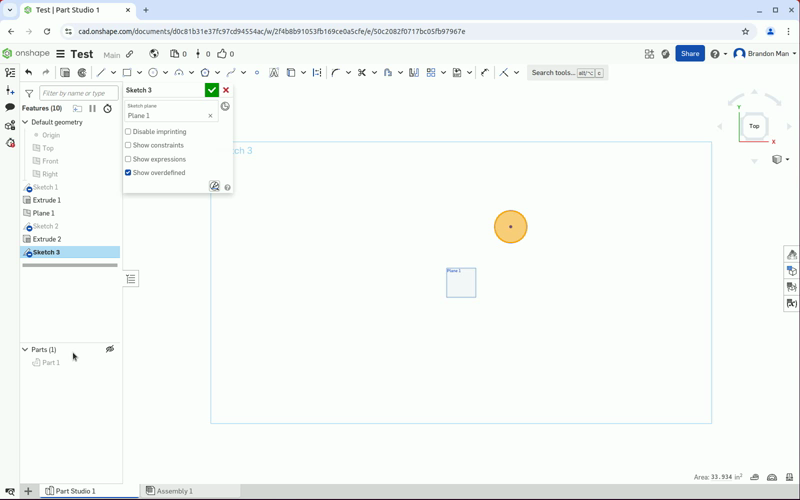
key(shift+e)
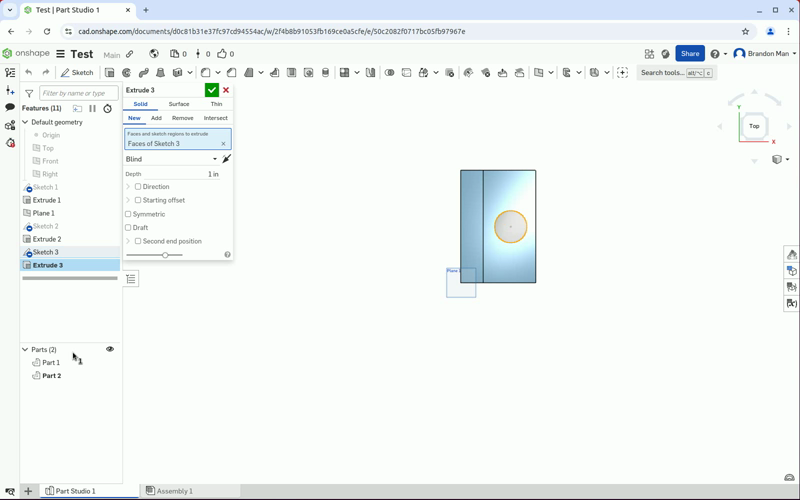
mouse_move(143, 106)
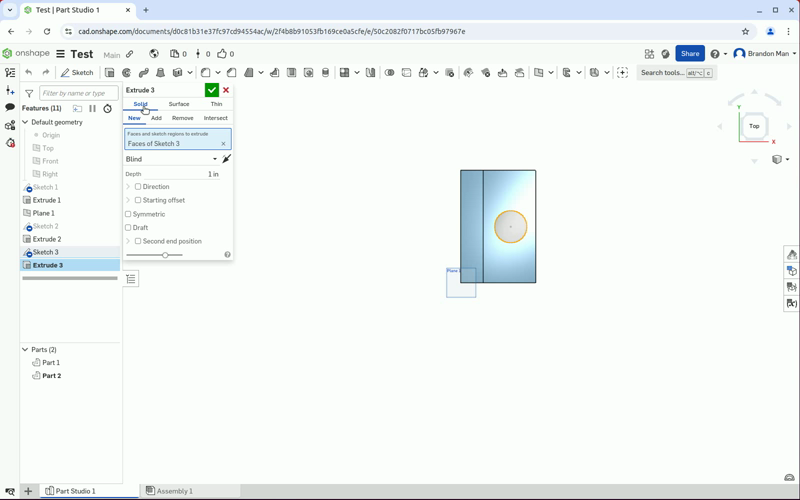
click(143, 106)
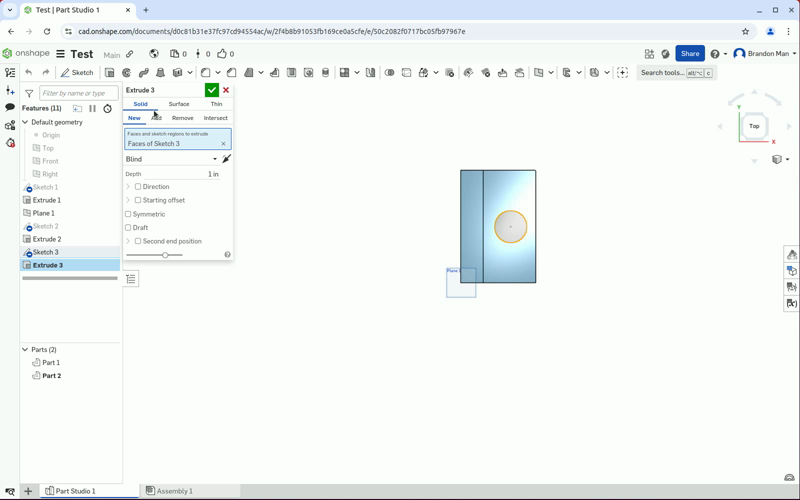
mouse_move(186, 120)
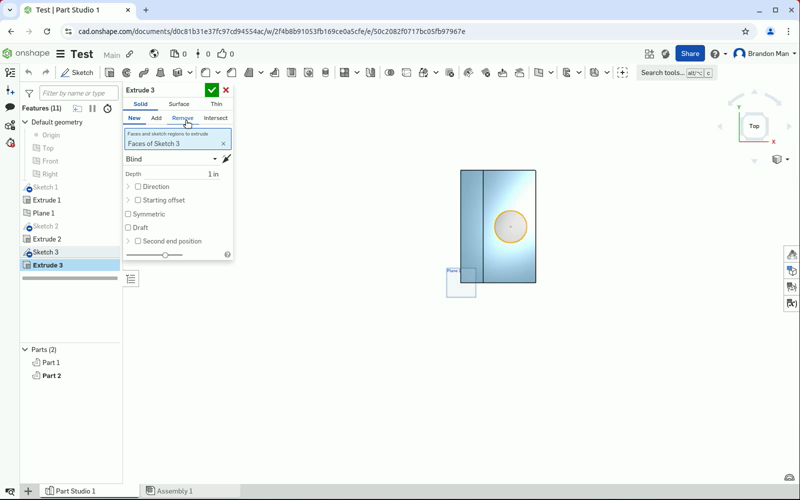
click(186, 120)
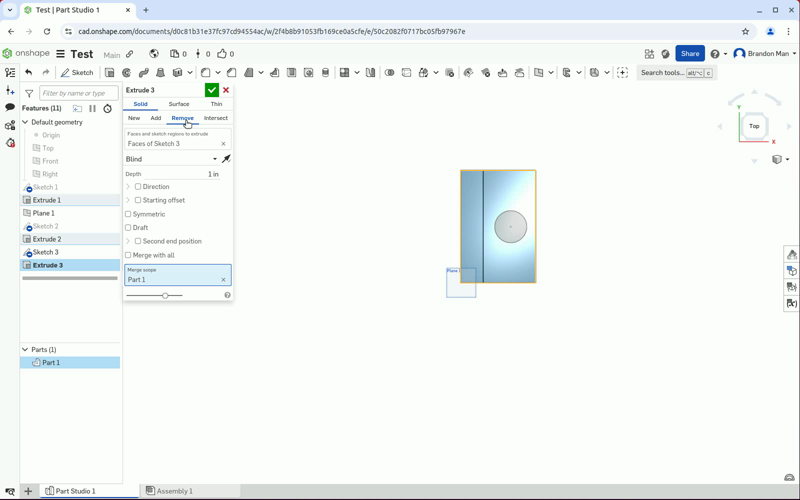
key(tab, 4)
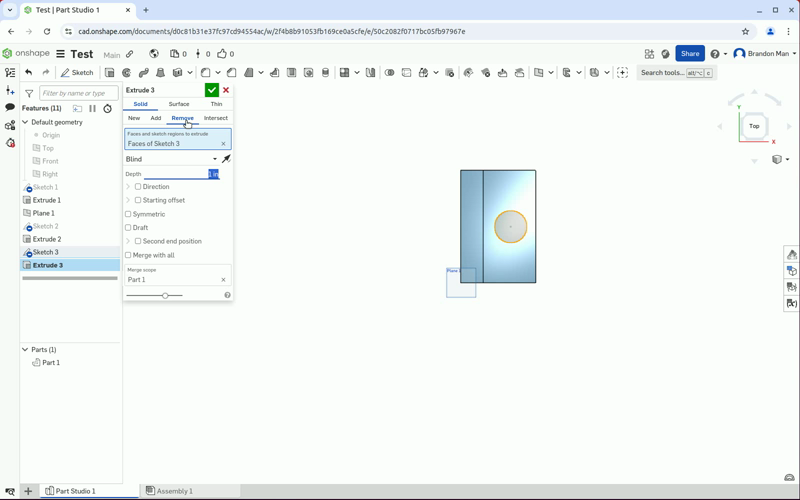
text(30.811)
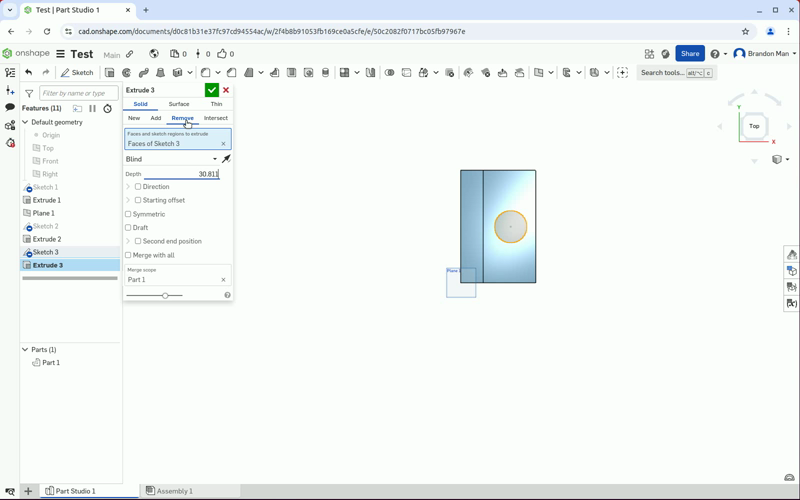
key(tab, 6)
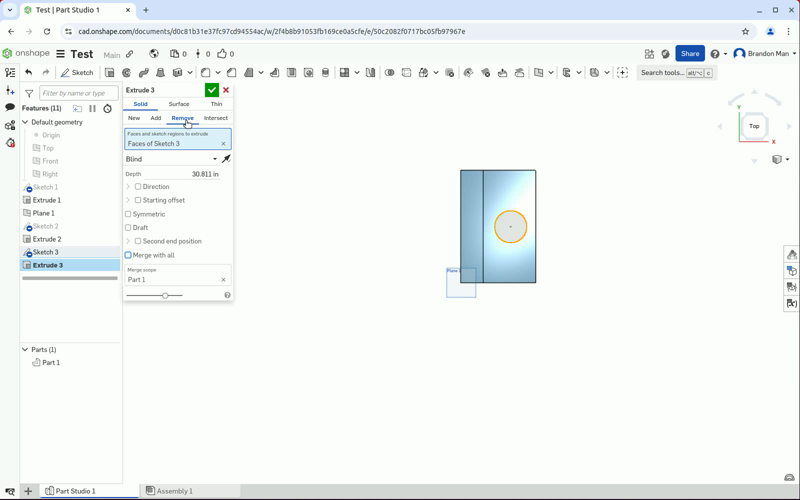
key(space)
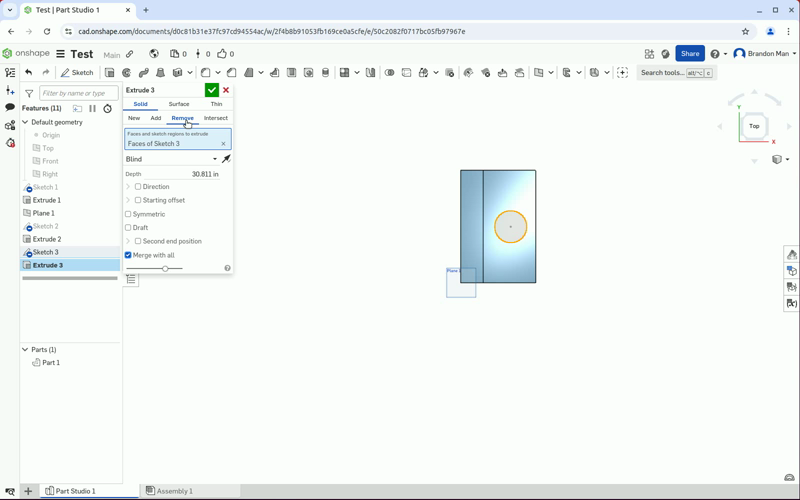
key(enter)
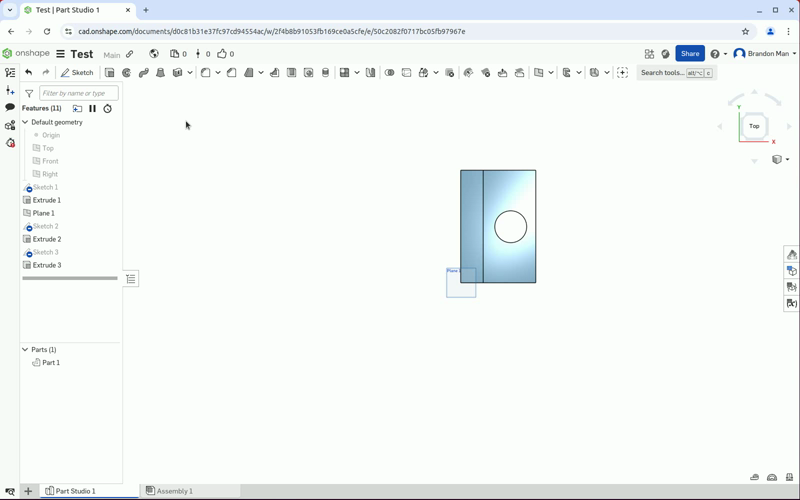
key(shift+h)
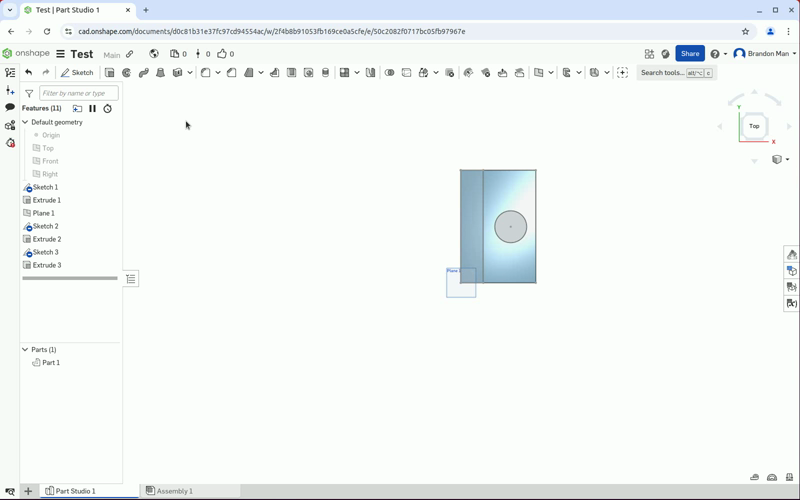
key(shift+h)
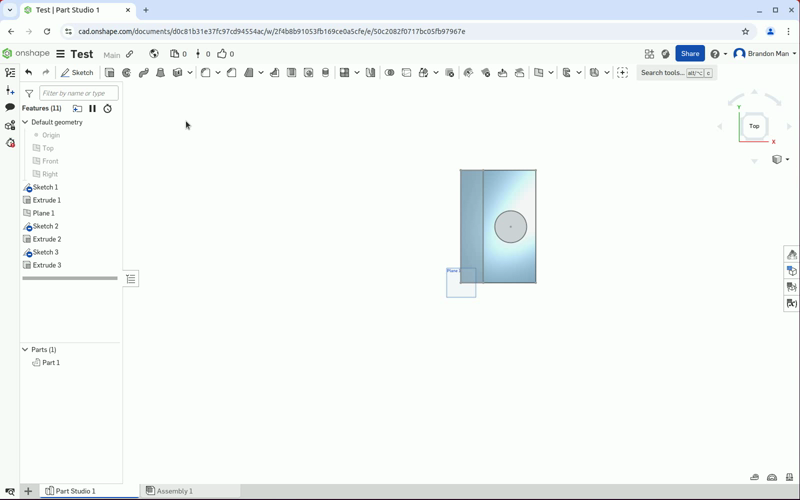
key(shift+7)
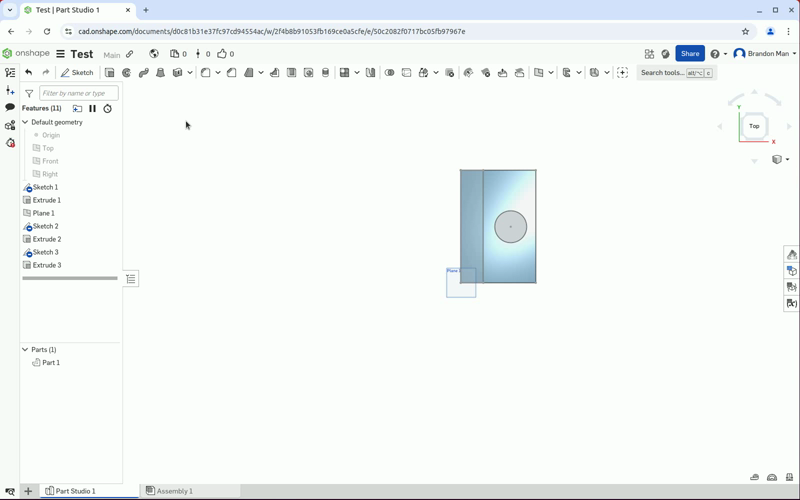
key(up, 3)
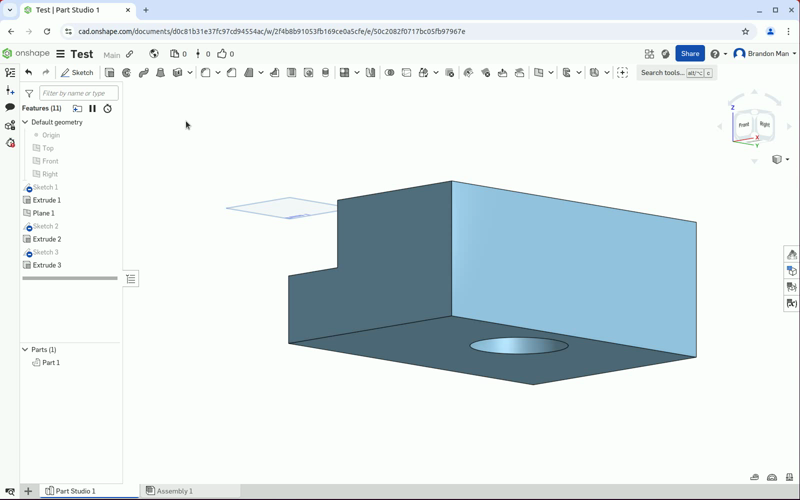
key(left, 3)
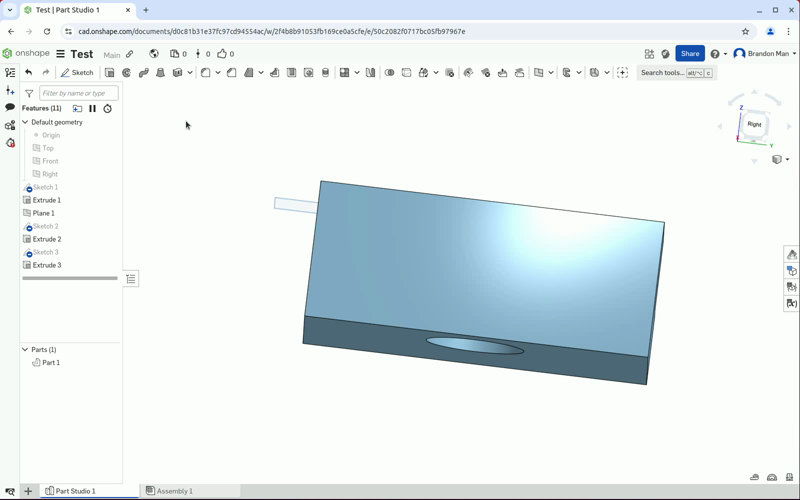
key(right, 3)
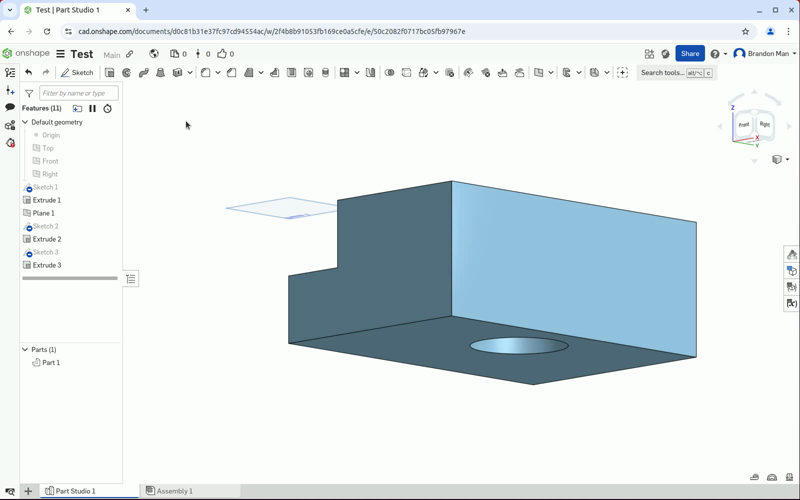
key(down, 3)
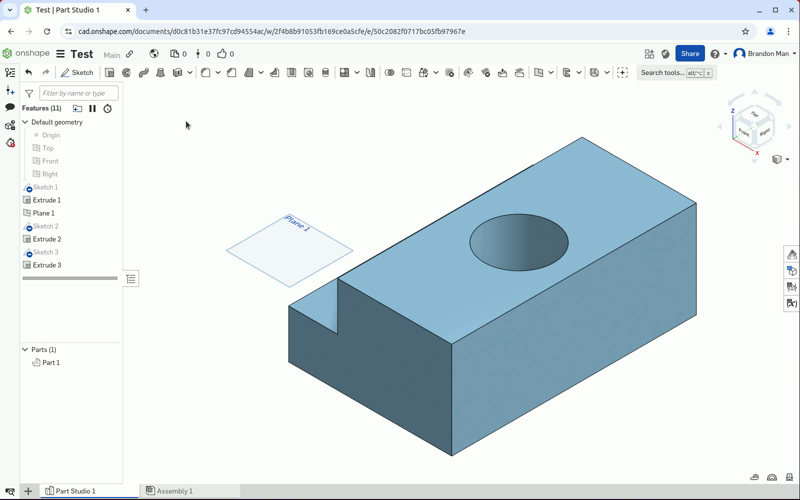
mouse_move(73, 189)
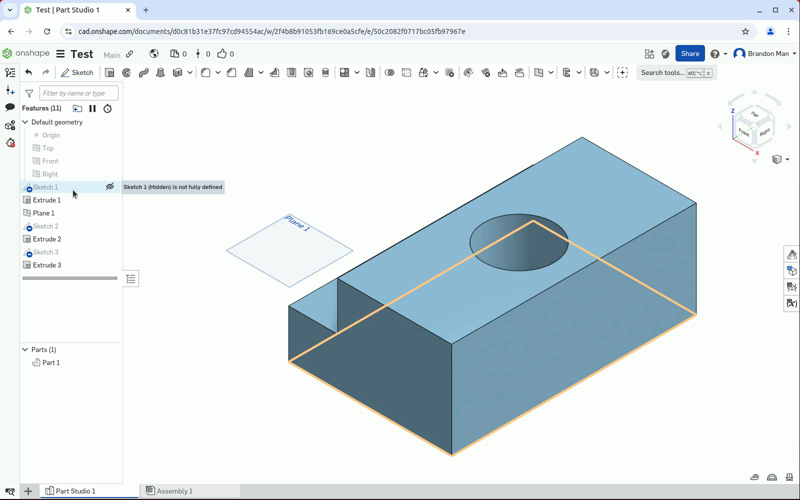
click(73, 189)